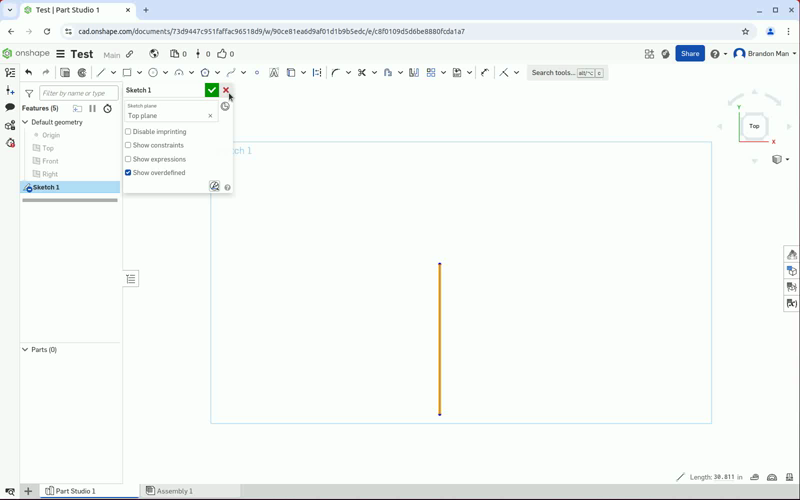
key(shift+h)
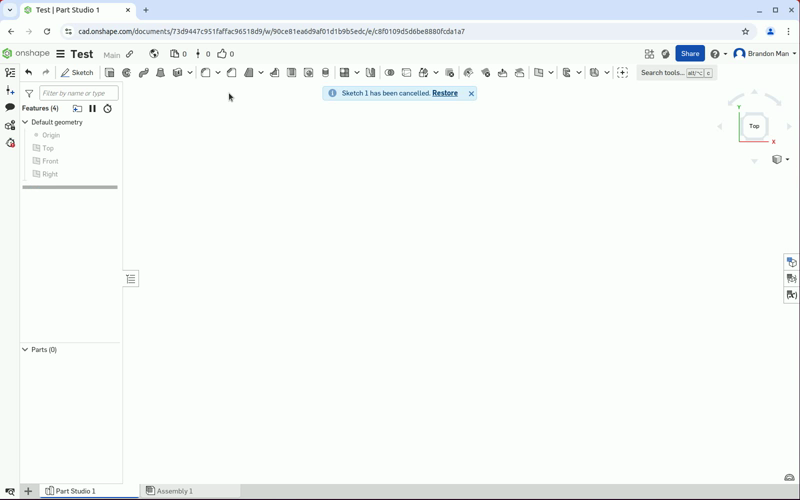
mouse_move(73, 352)
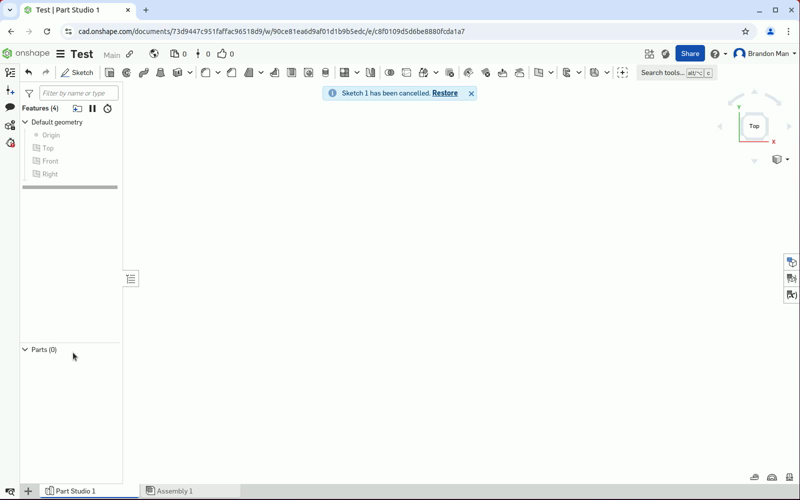
key(y)
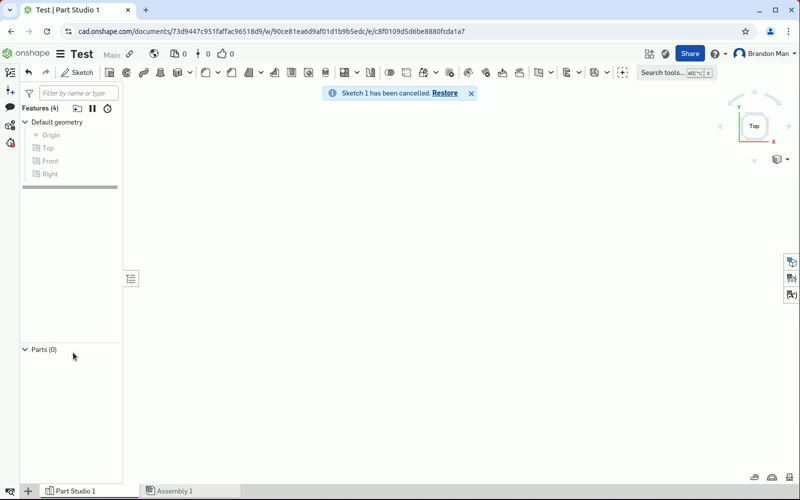
key(shift+p)
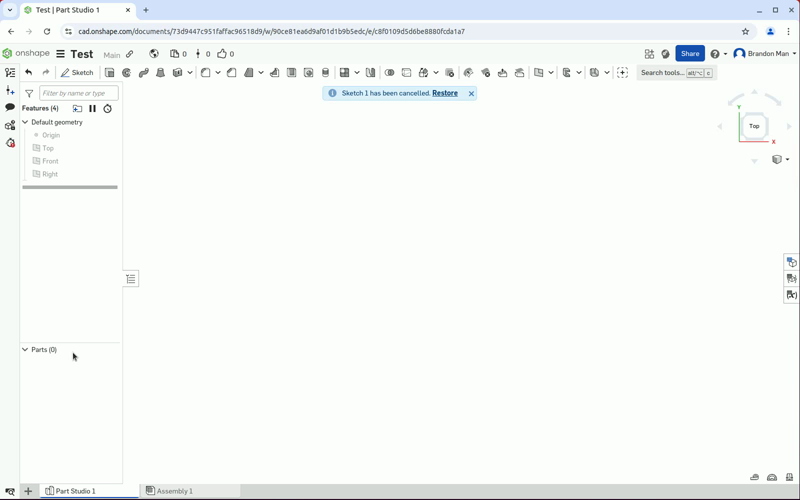
key(space)
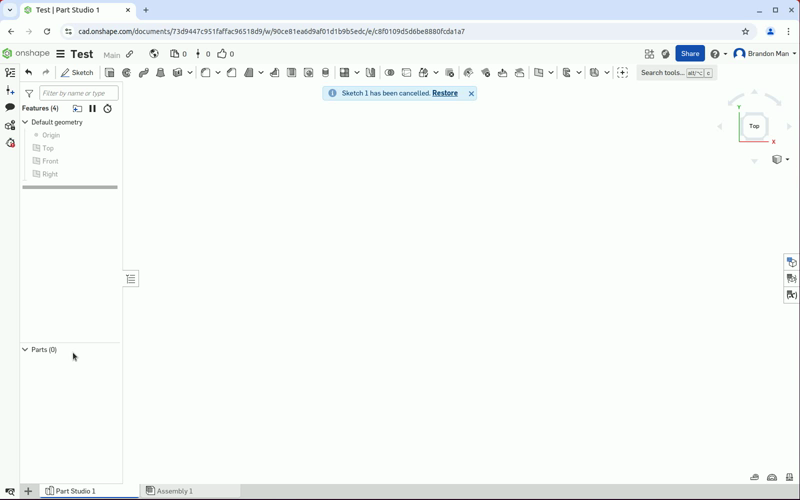
key_down(shift)
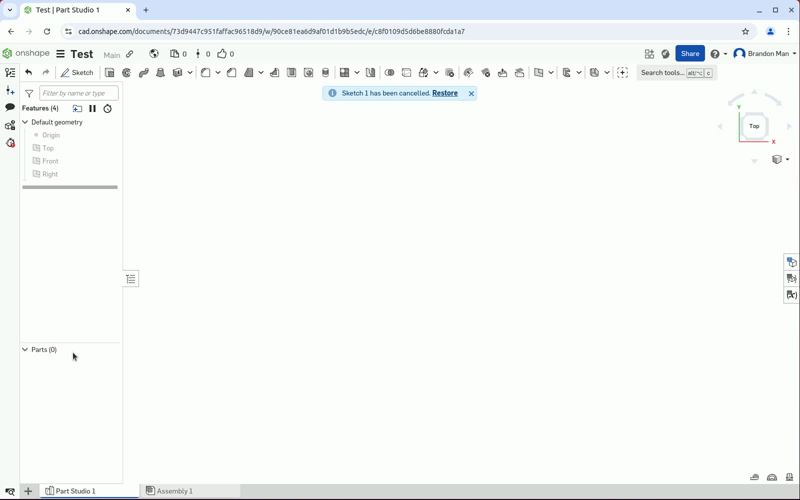
key(up)
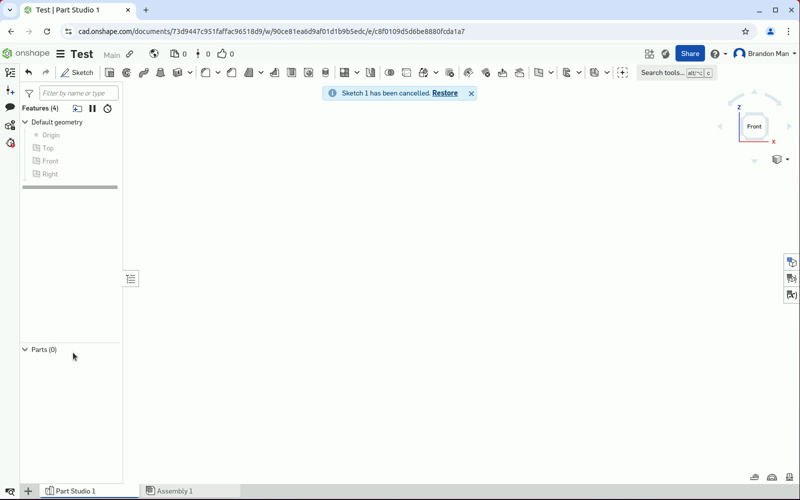
key_up(shift)
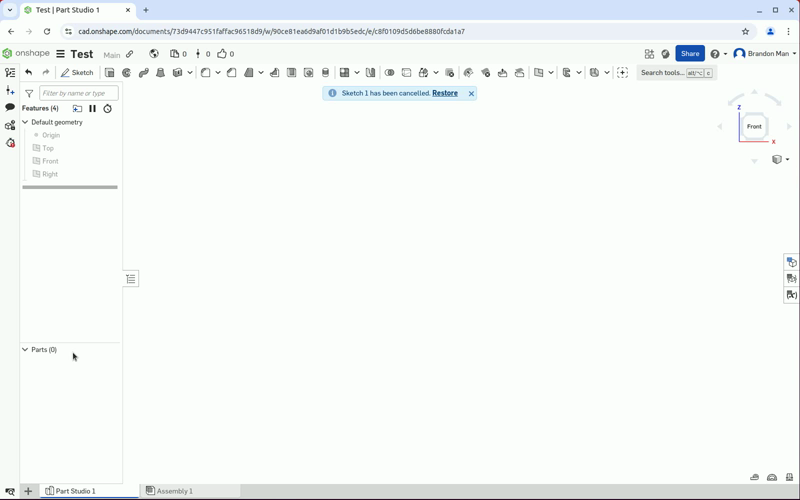
mouse_move(73, 352)
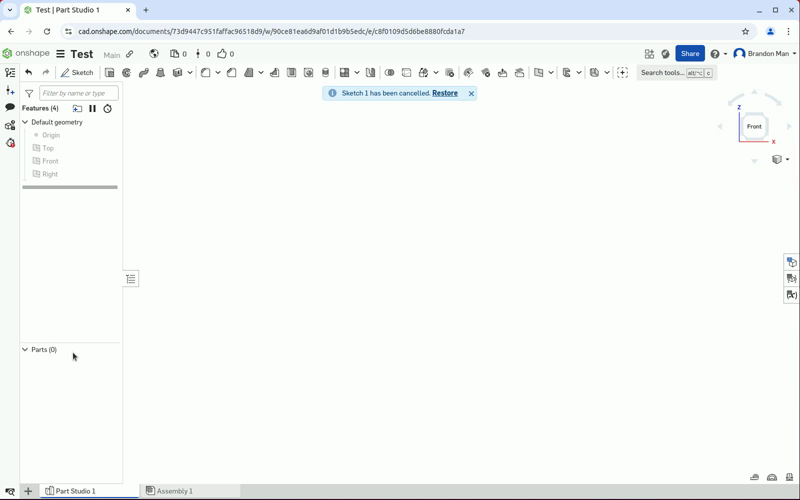
key(shift+y)
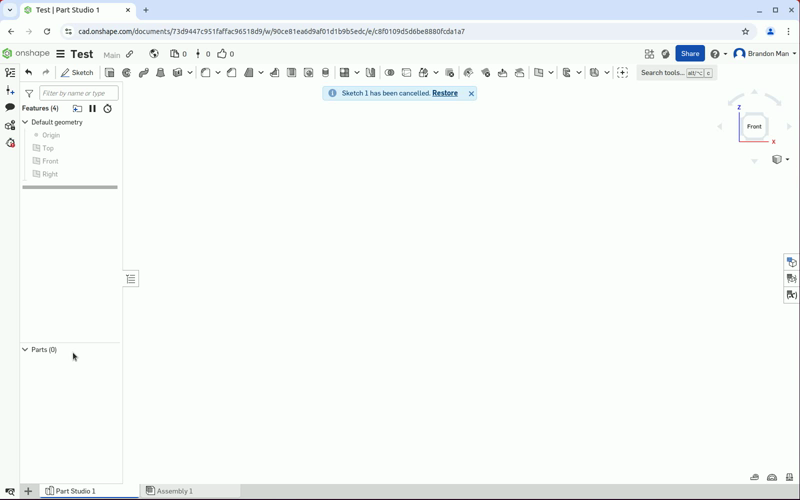
key(shift+s)
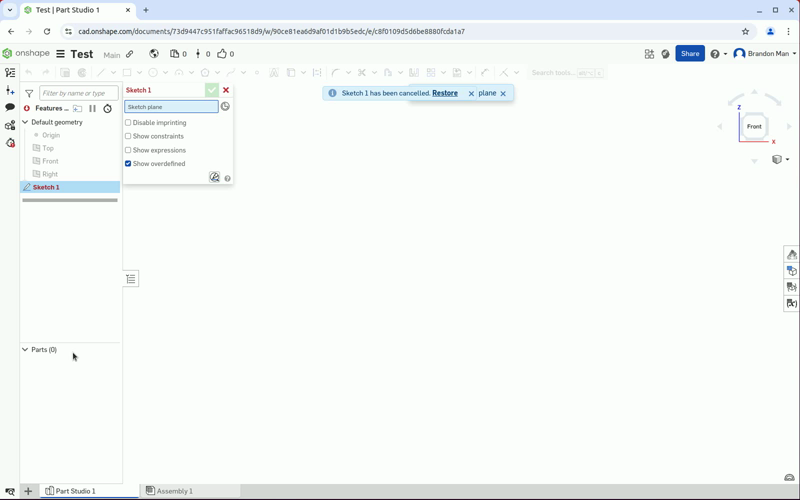
mouse_move(73, 163)
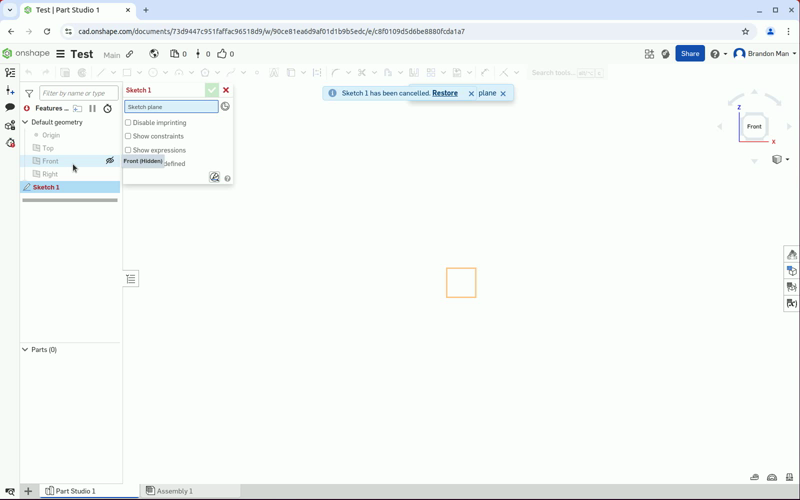
click(73, 163)
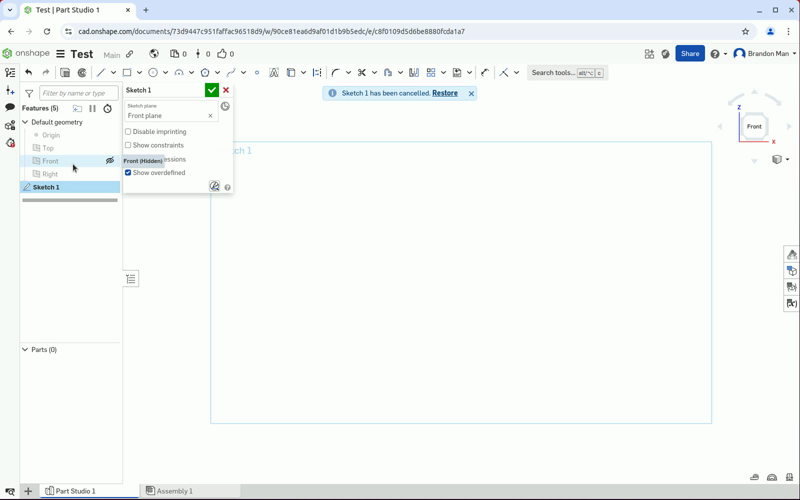
mouse_move(73, 352)
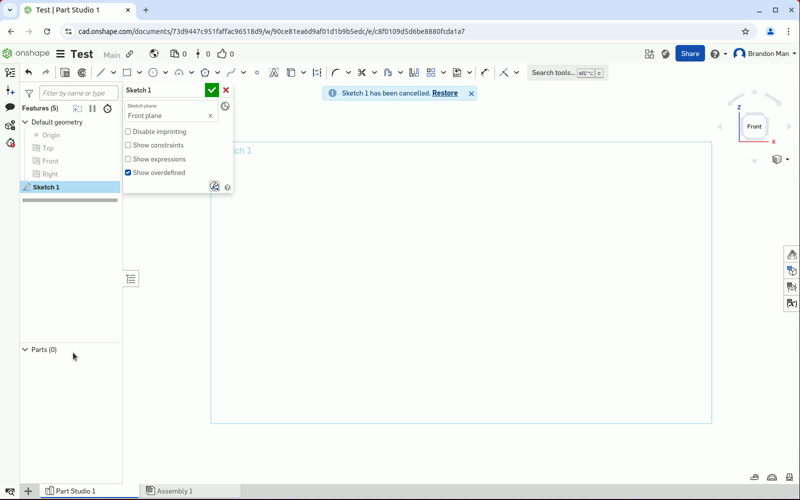
key(y)
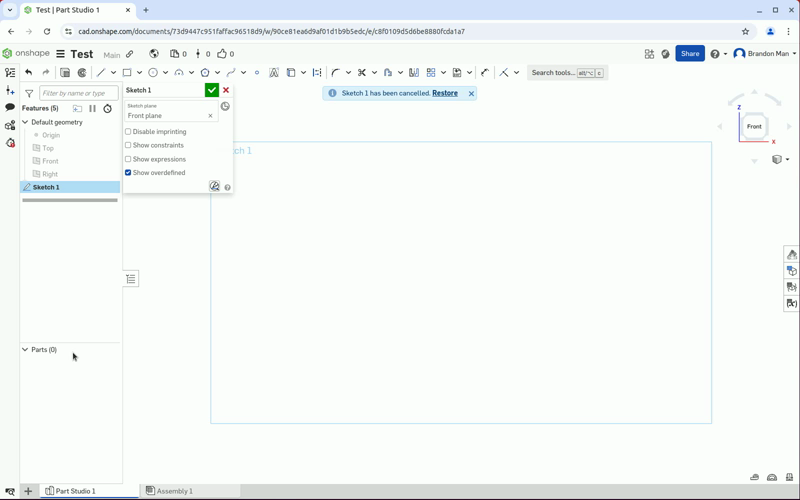
key(l)
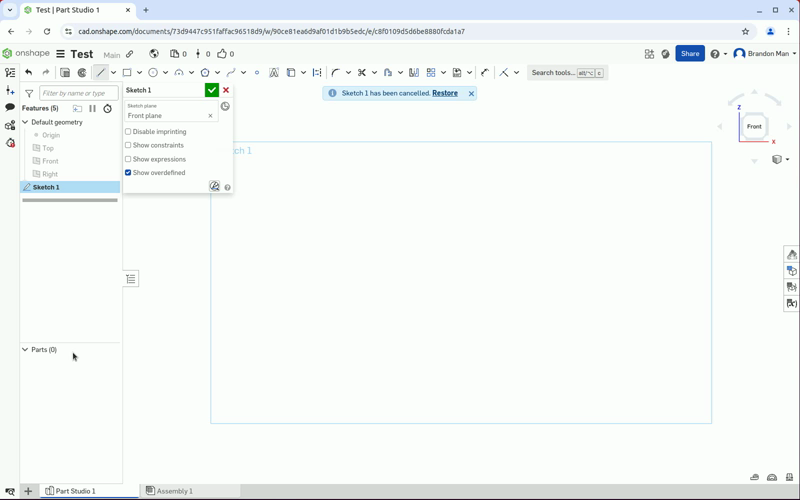
key_down(shift)
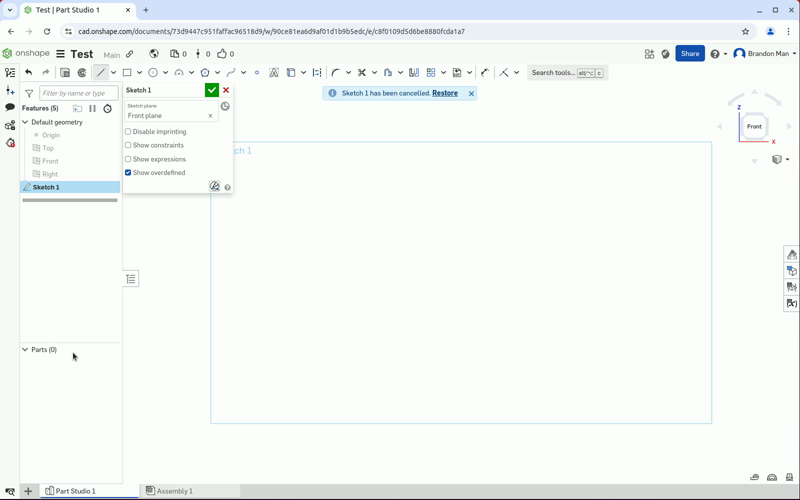
mouse_move(348, 393)
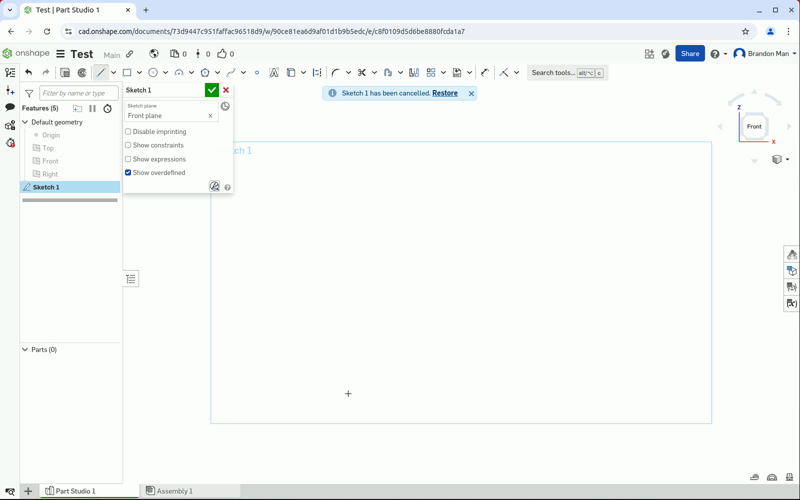
click(348, 393)
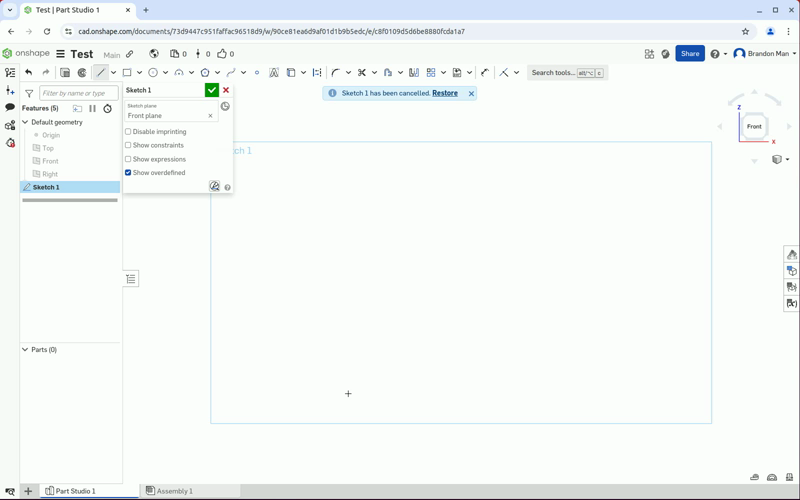
key_up(shift)
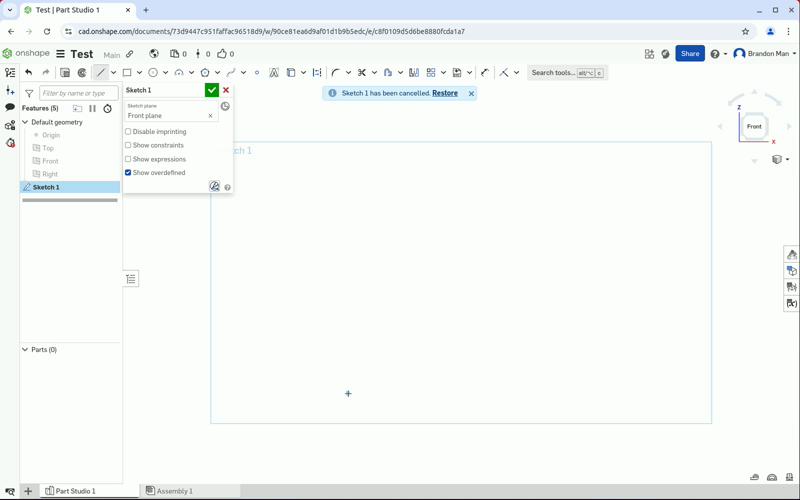
key_down(shift)
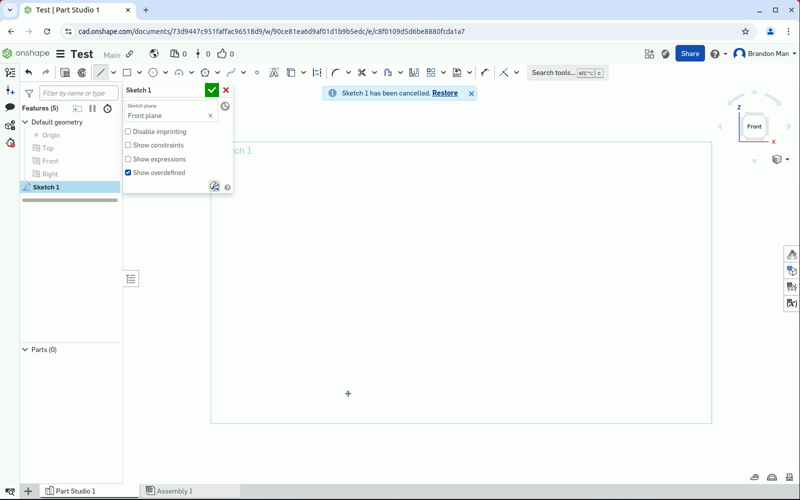
mouse_move(494, 394)
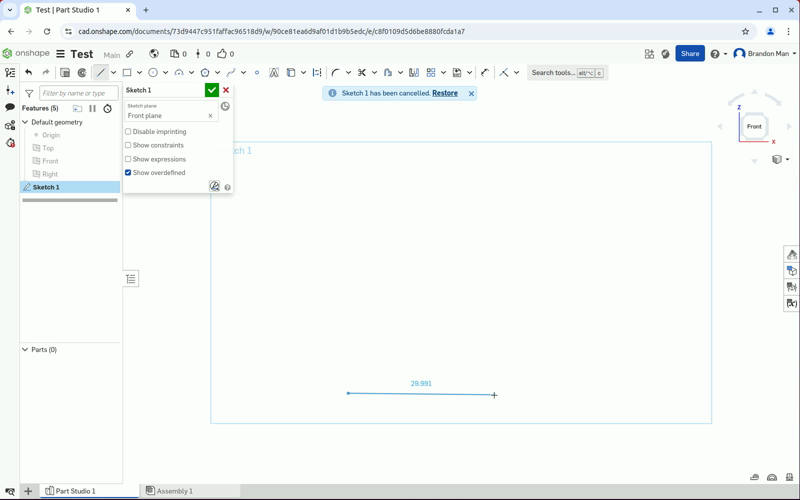
click(494, 394)
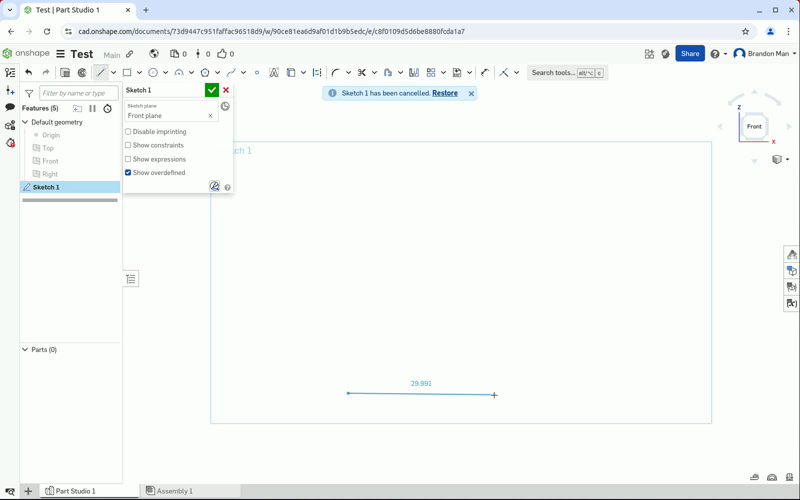
key_up(shift)
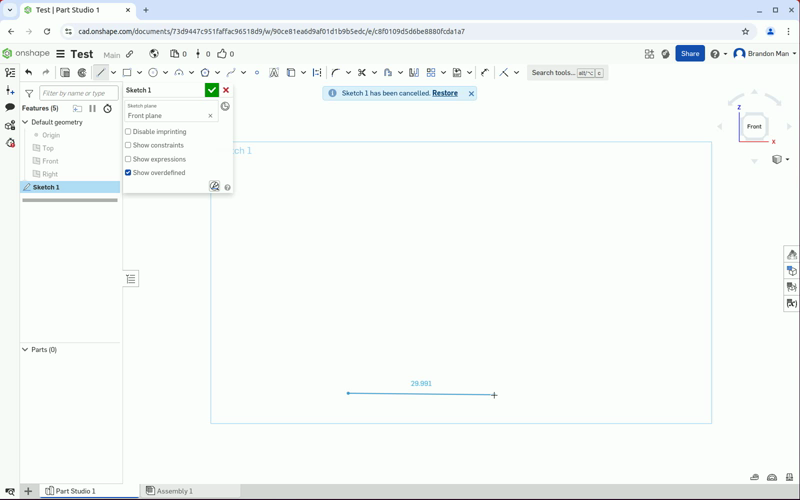
key_down(shift)
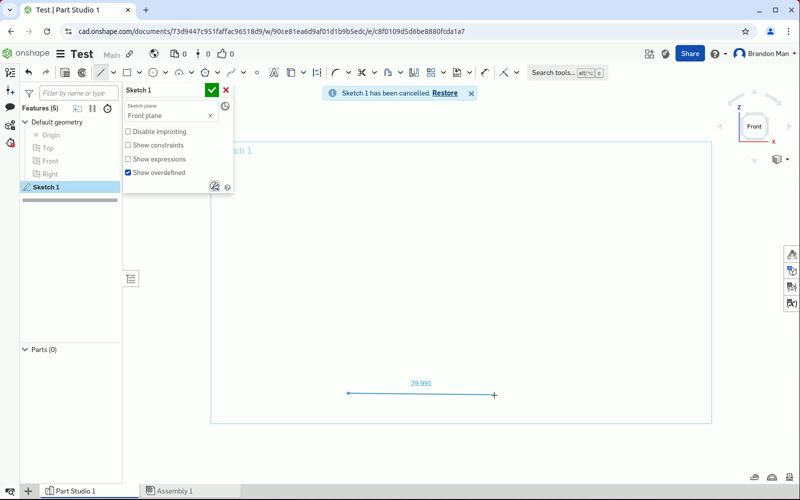
mouse_move(494, 334)
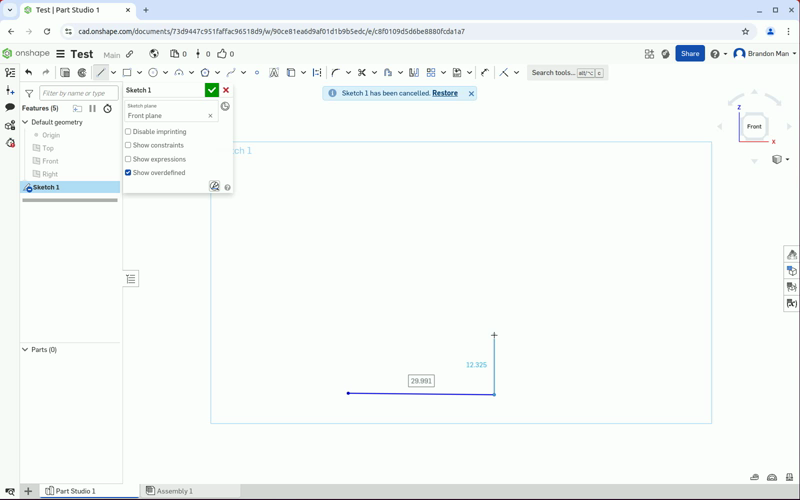
click(494, 334)
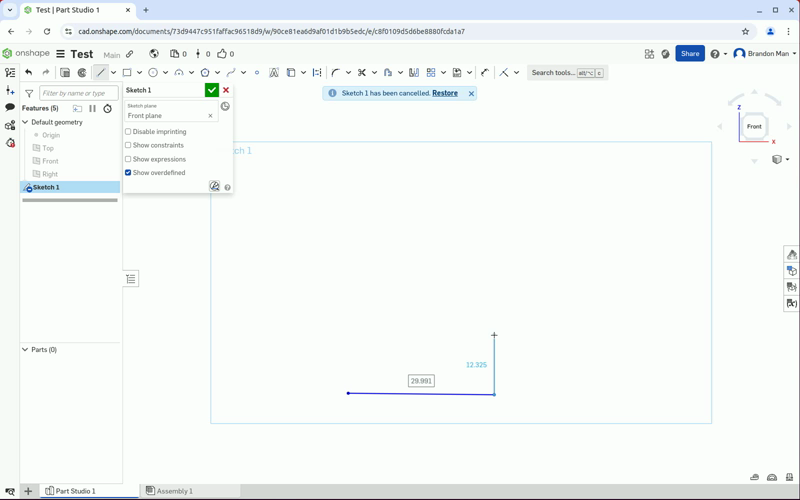
key_up(shift)
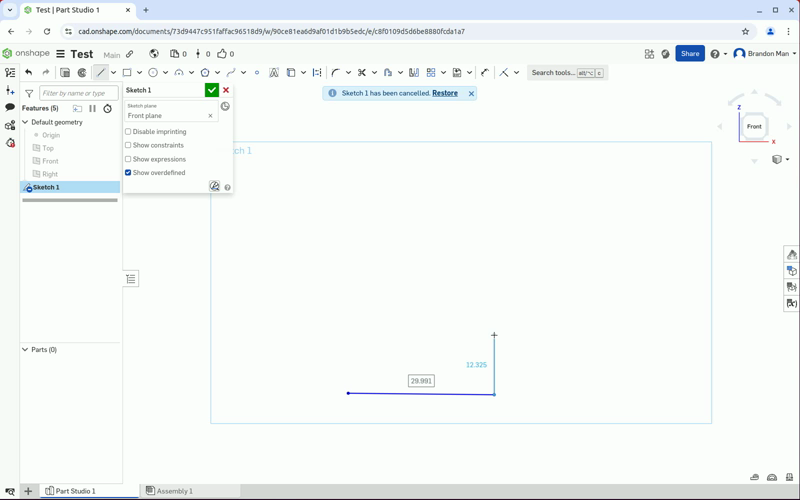
key_down(shift)
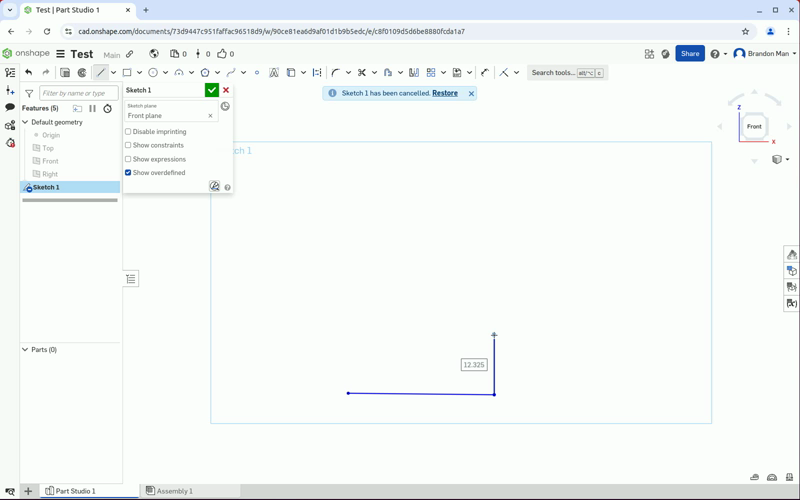
mouse_move(419, 334)
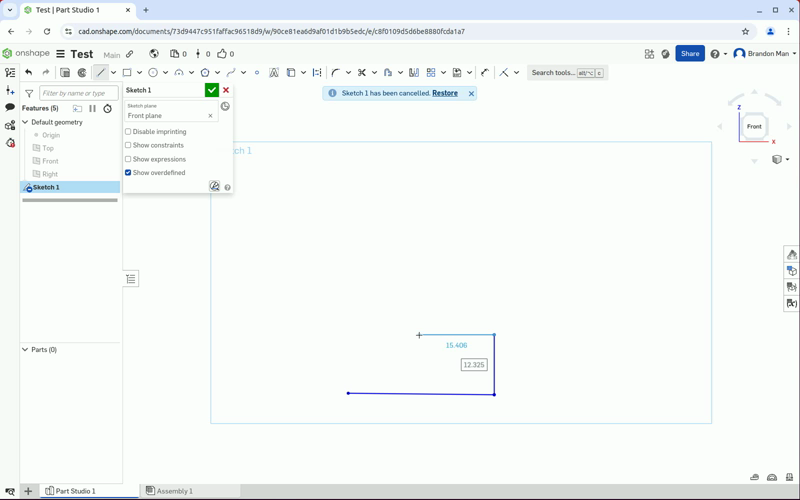
click(419, 334)
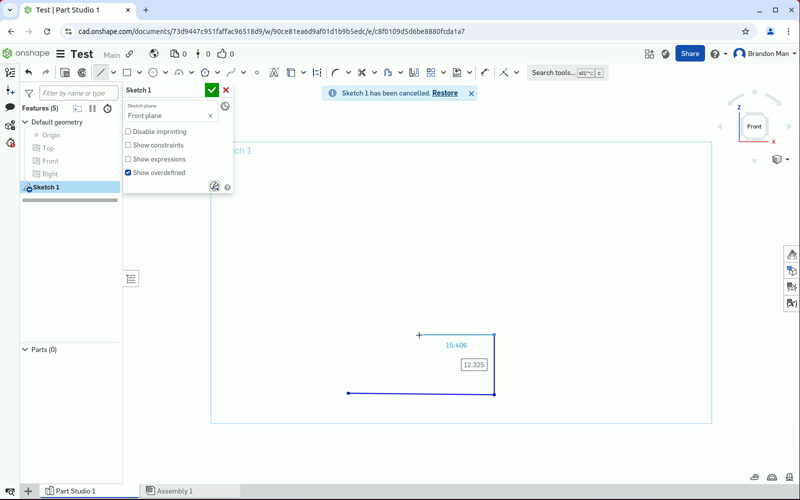
key_up(shift)
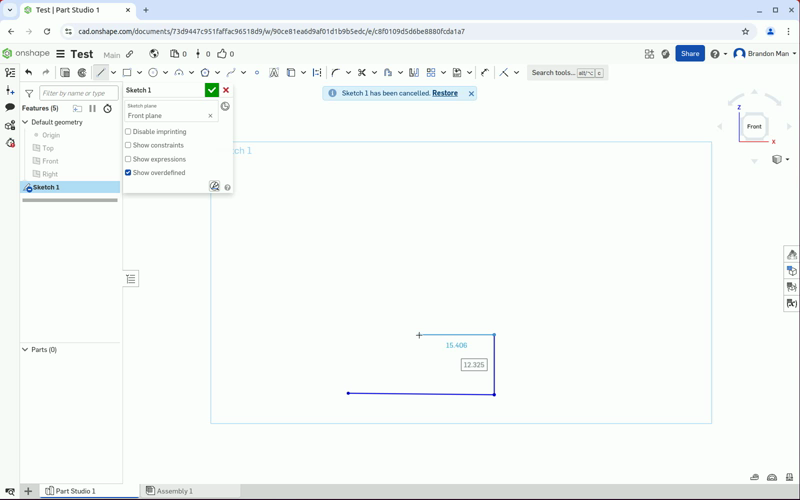
key_down(shift)
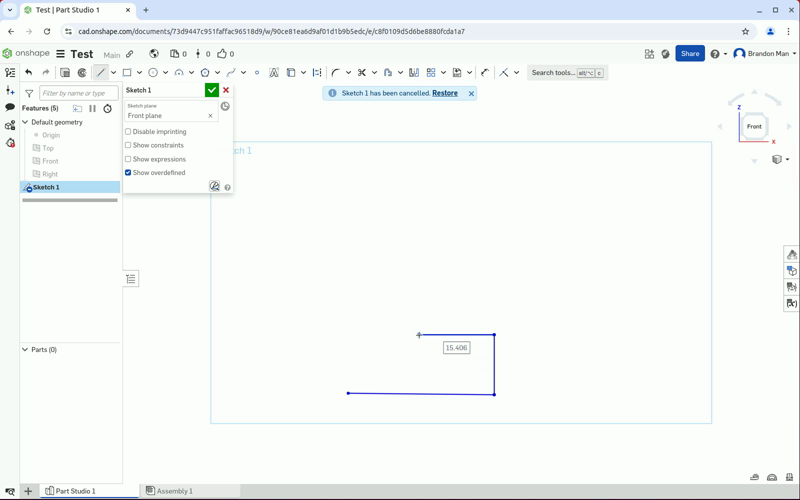
mouse_move(449, 334)
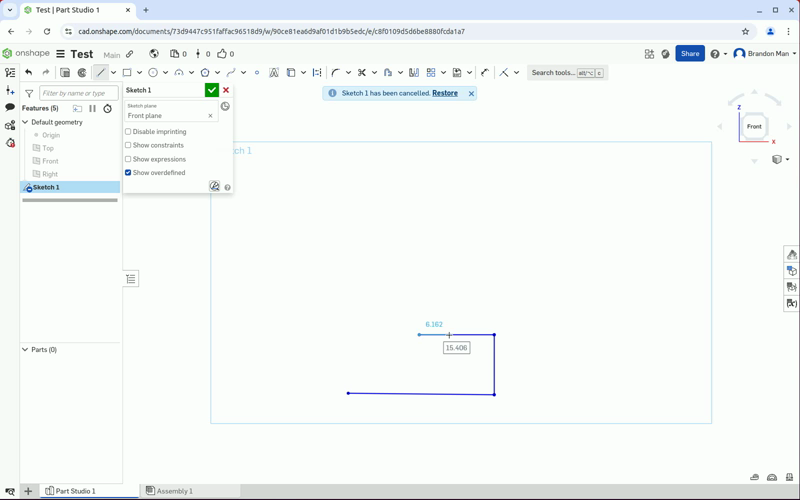
mouse_move(419, 286)
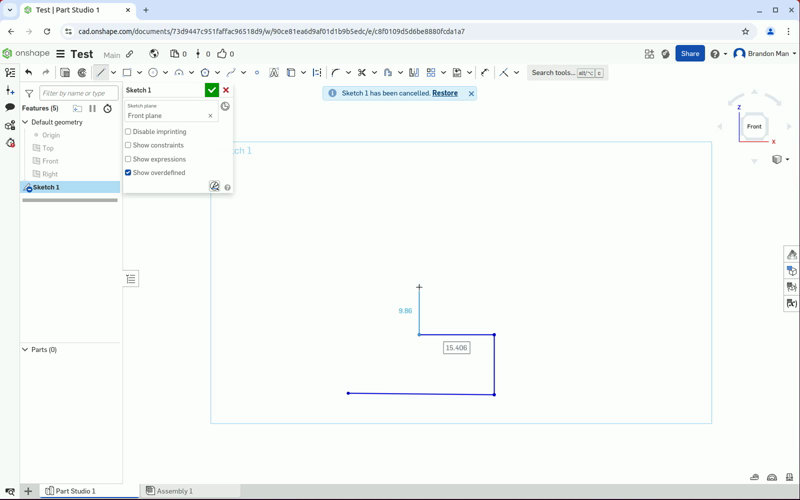
click(419, 286)
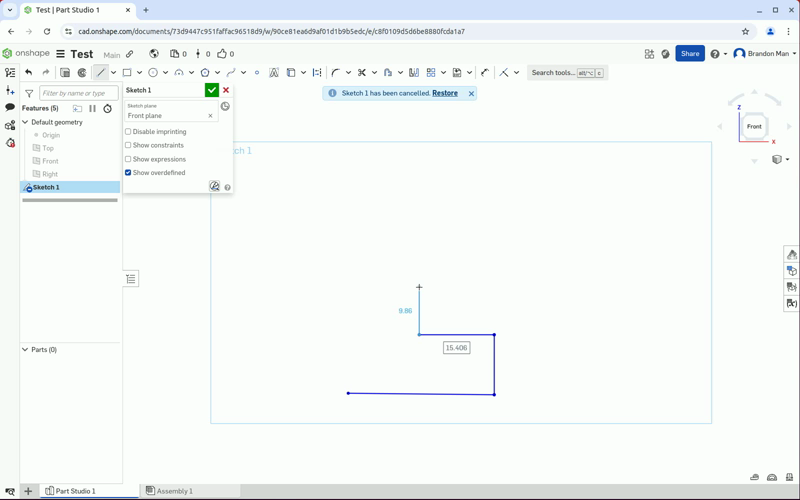
key_up(shift)
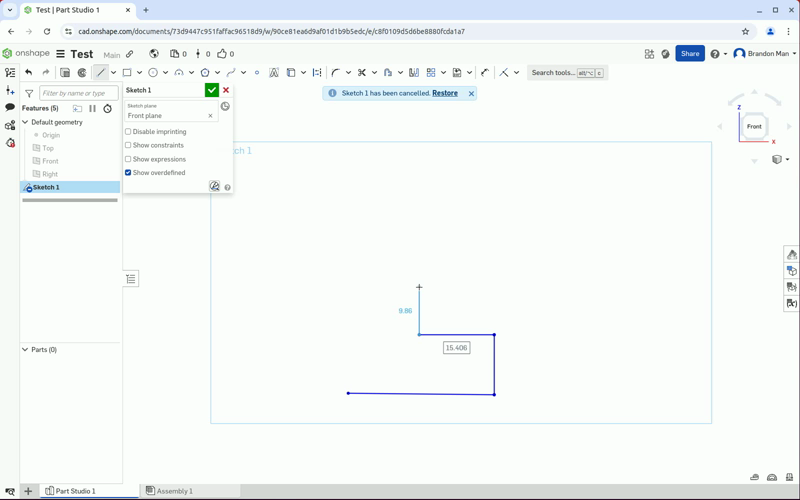
key_down(shift)
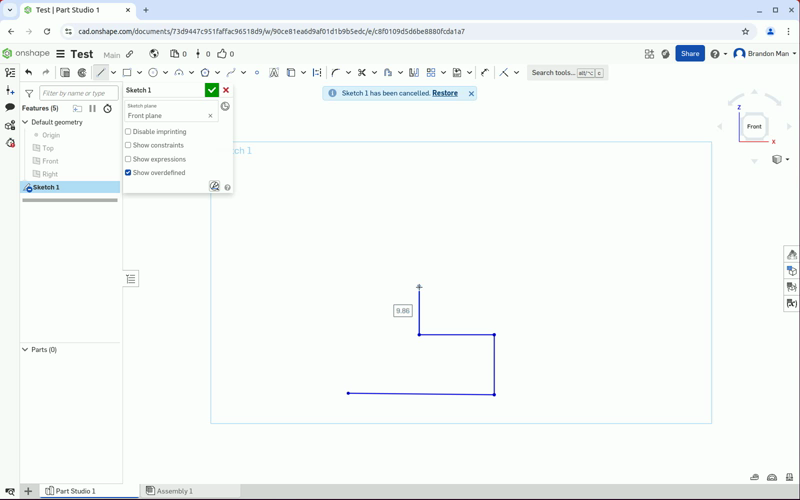
mouse_move(348, 286)
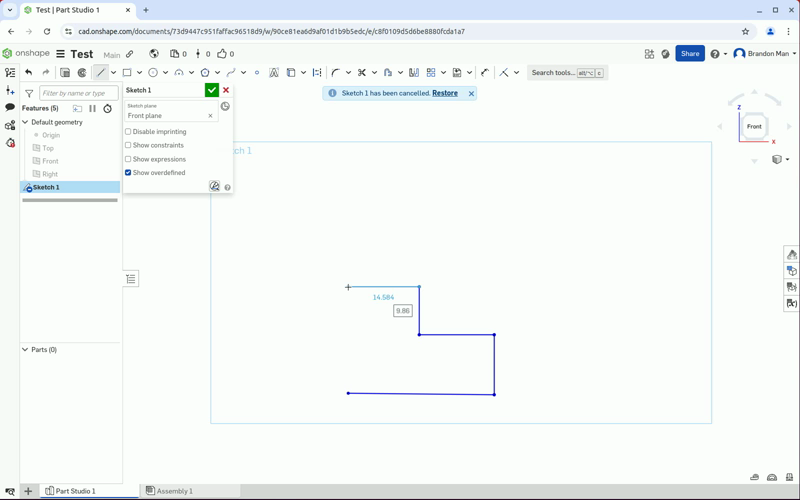
click(348, 286)
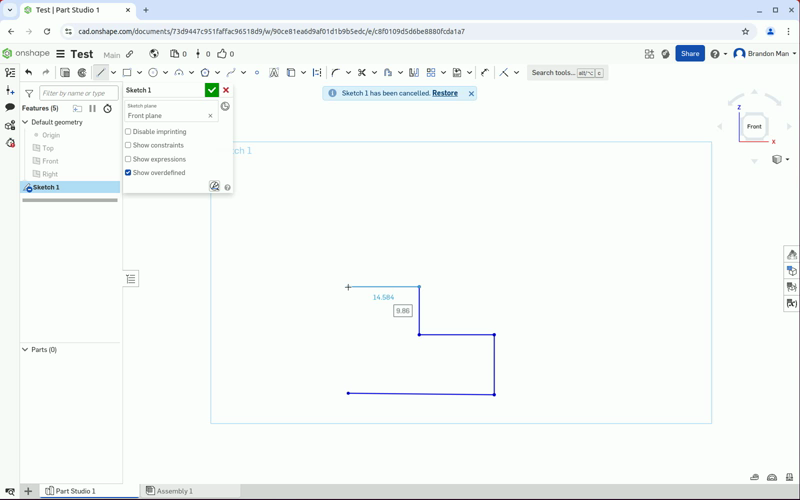
key_up(shift)
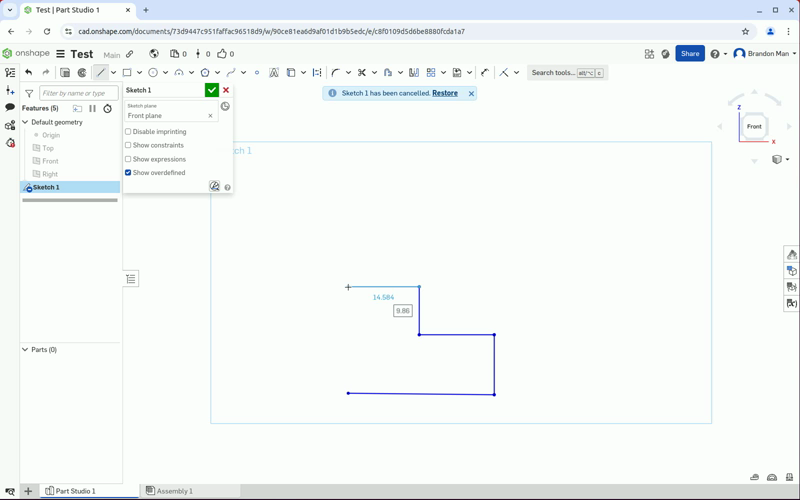
key_down(shift)
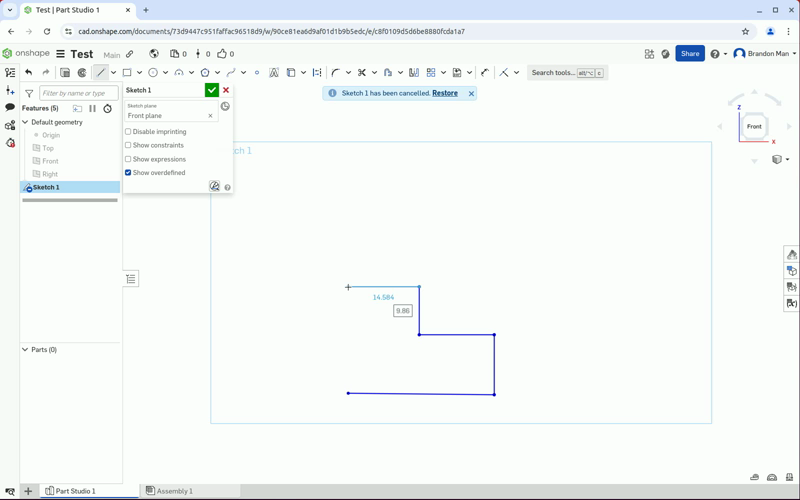
mouse_move(348, 393)
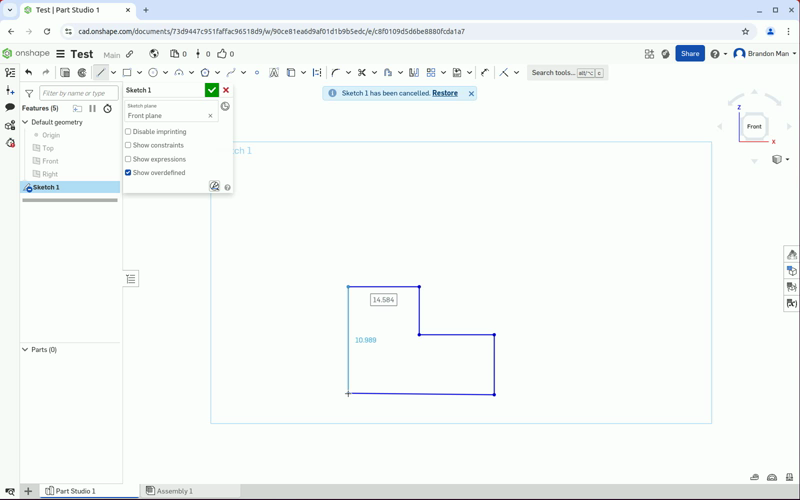
key_up(shift)
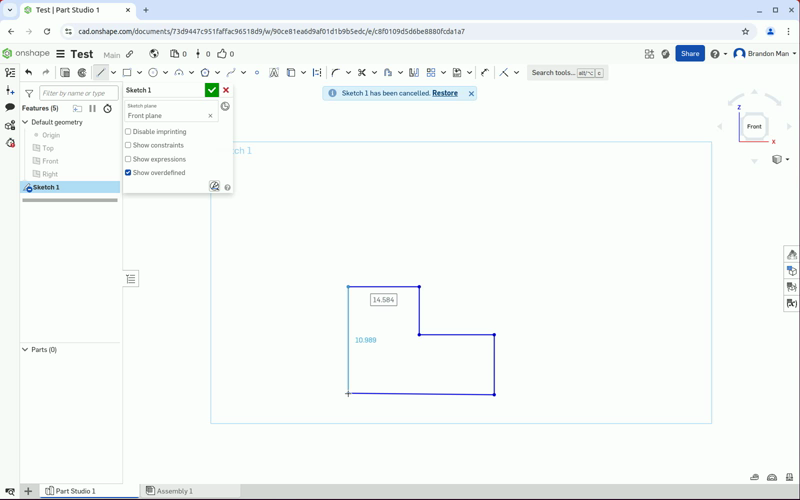
click(348, 393)
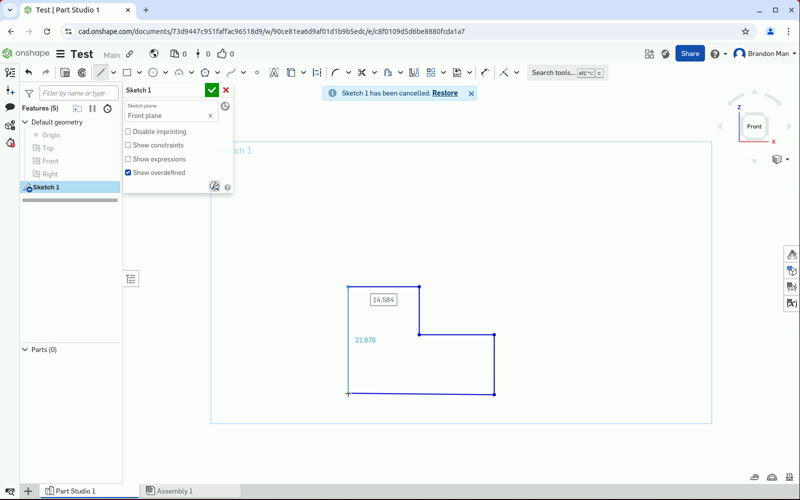
key(esc)
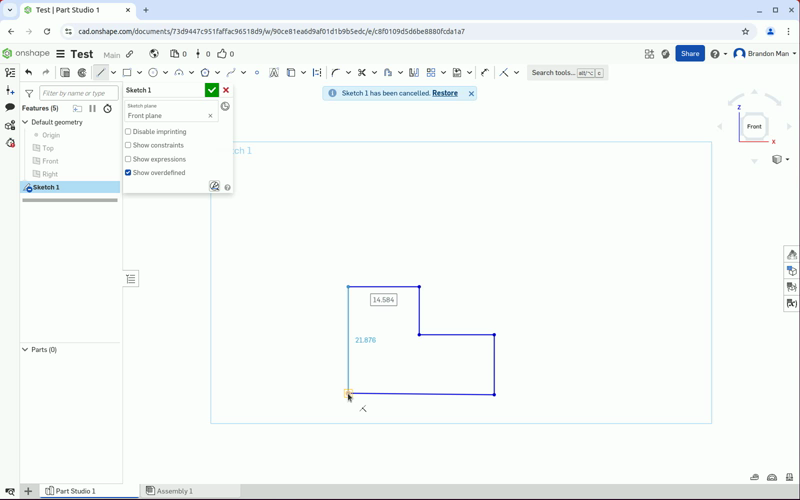
mouse_move(360, 302)
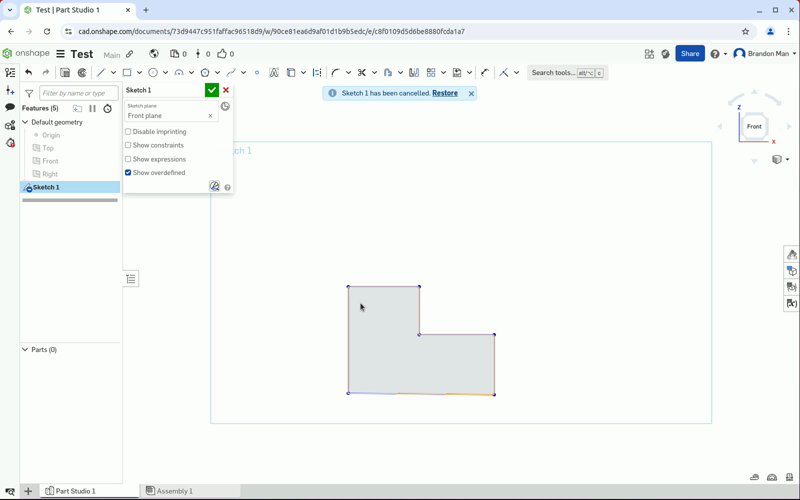
click(360, 302)
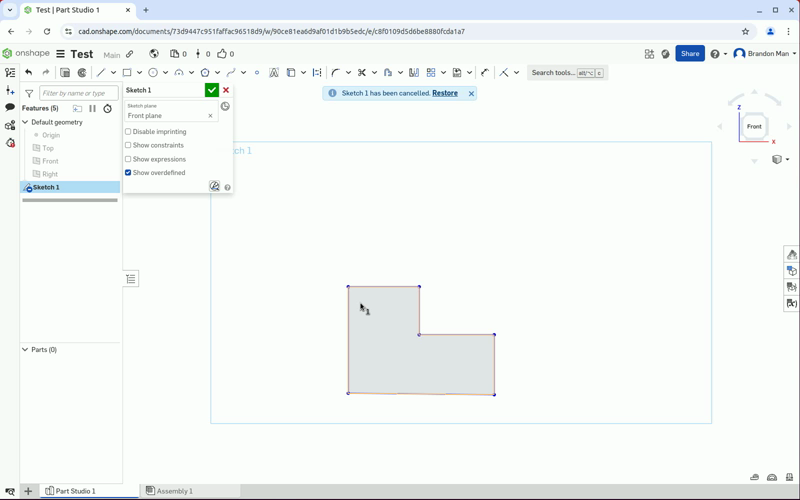
mouse_move(73, 352)
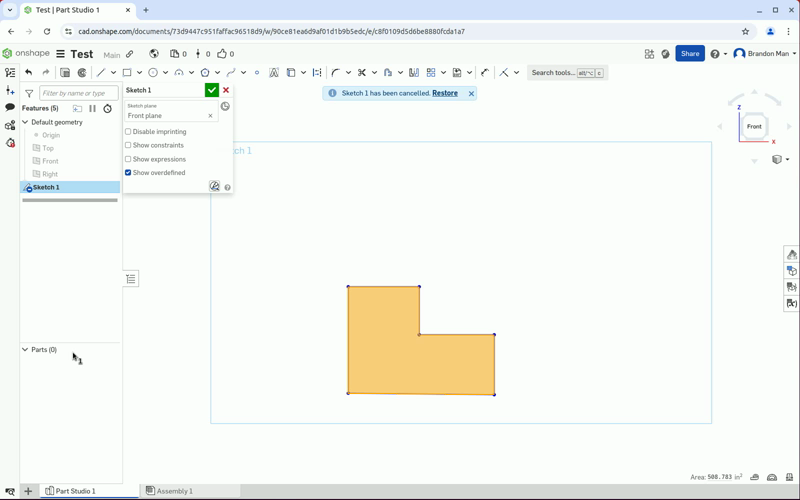
key(shift+y)
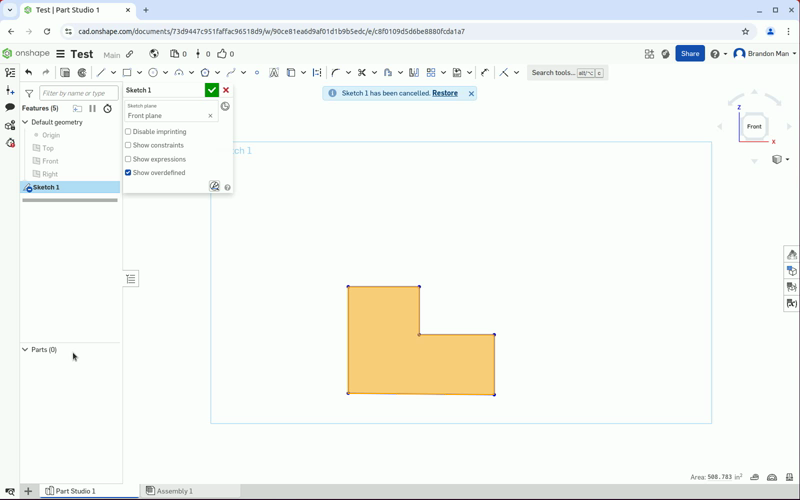
key(shift+e)
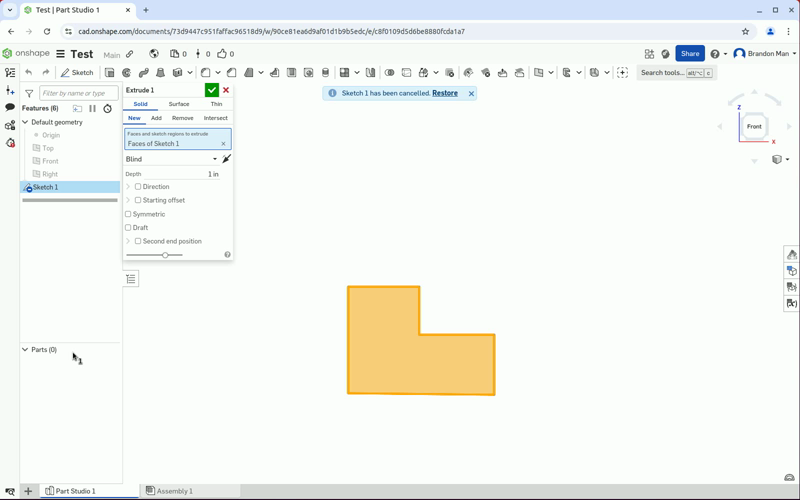
mouse_move(143, 106)
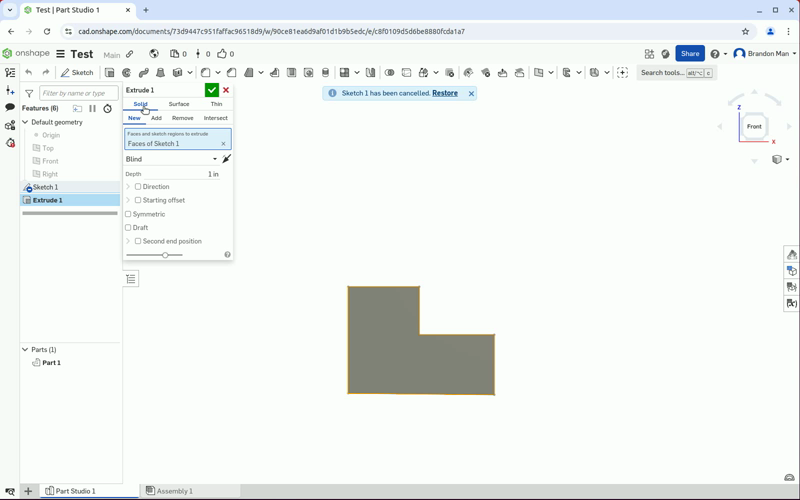
click(143, 106)
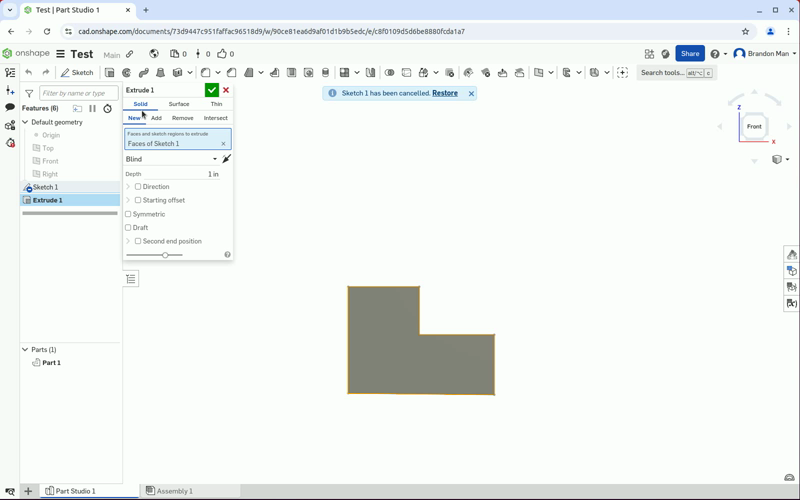
mouse_move(137, 120)
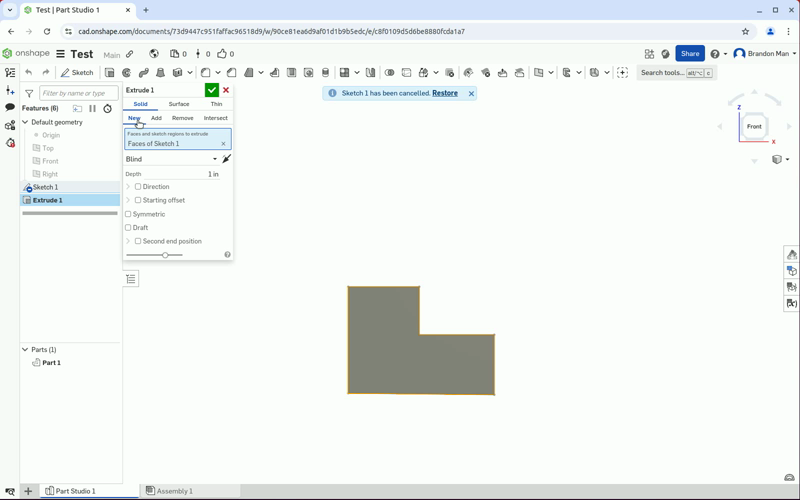
click(137, 120)
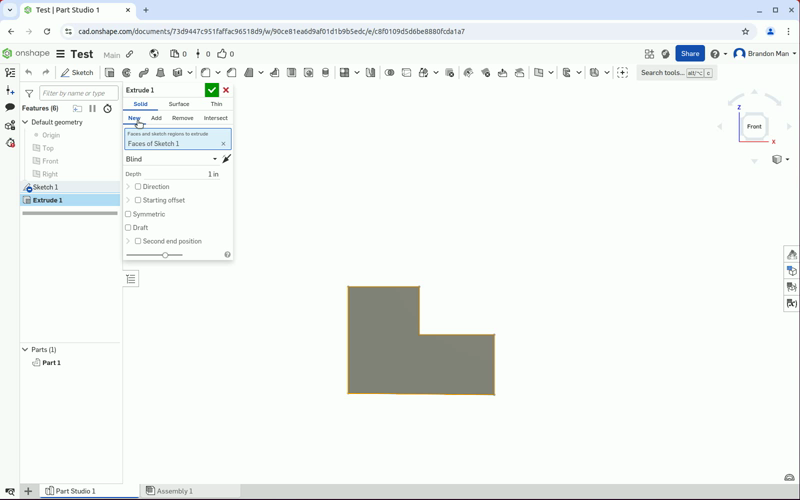
key(tab, 4)
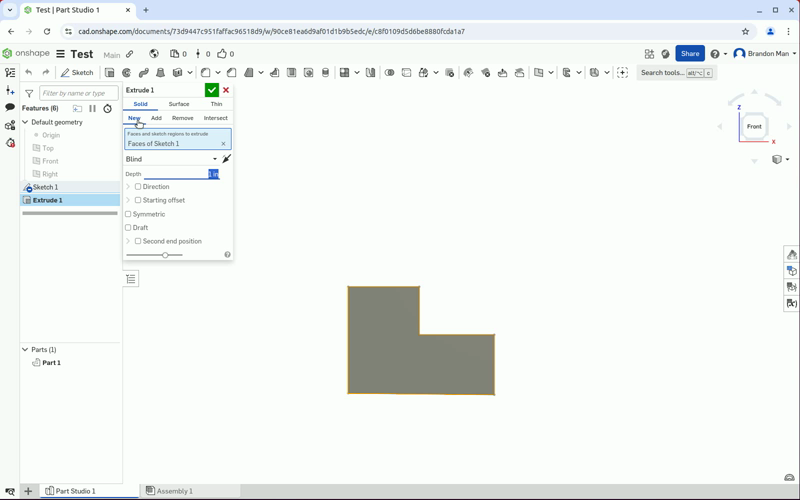
text(7.703)
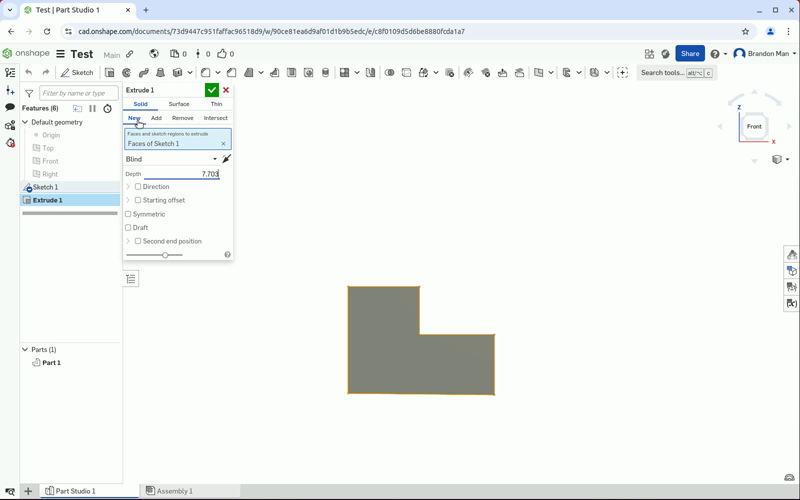
key(enter)
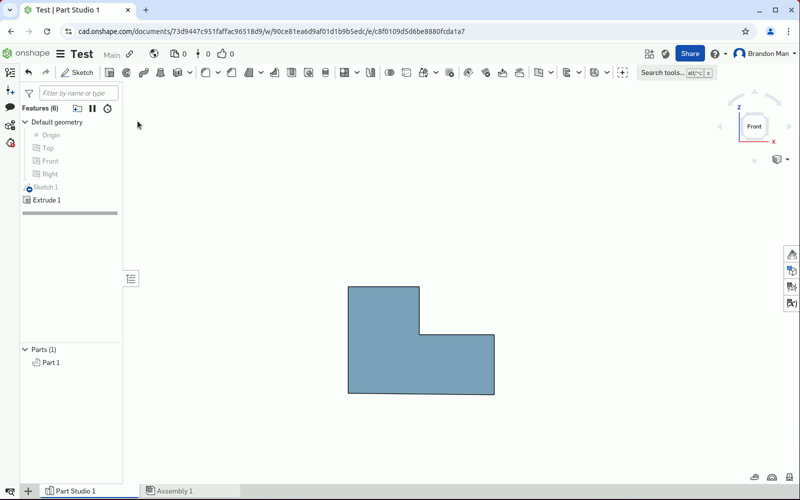
key(shift+h)
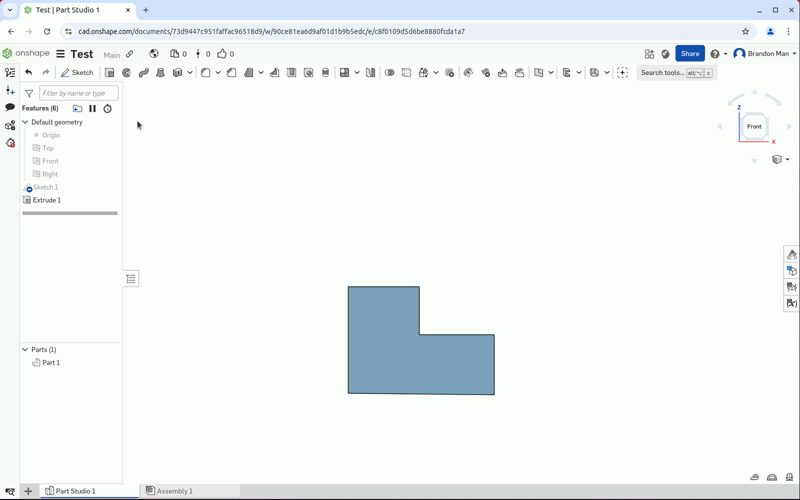
key(shift+h)
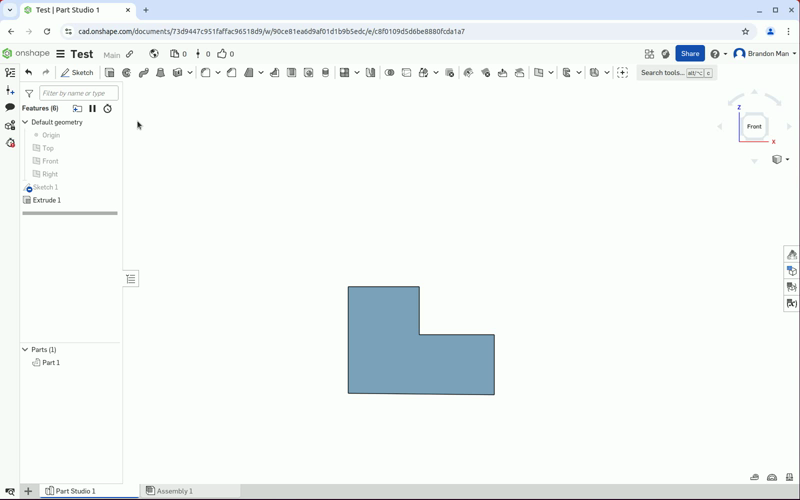
mouse_move(73, 189)
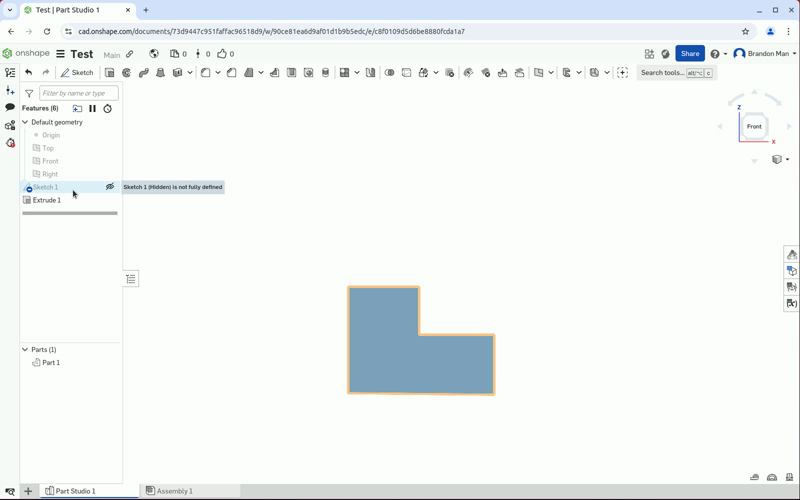
click(73, 189)
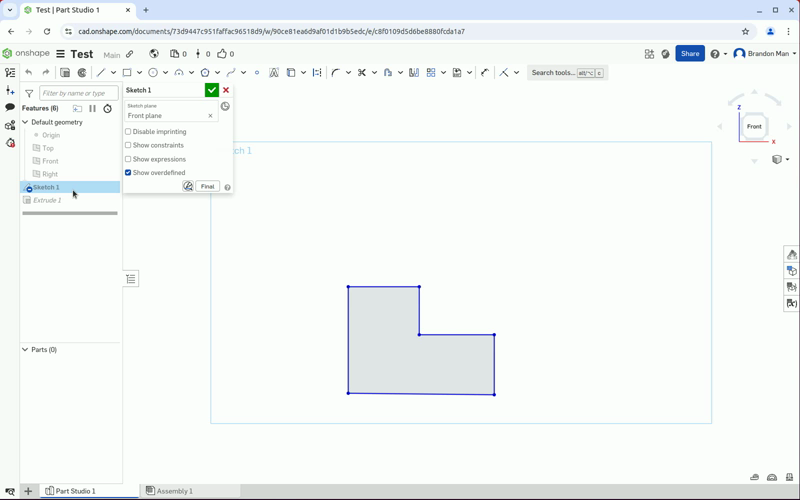
mouse_move(229, 92)
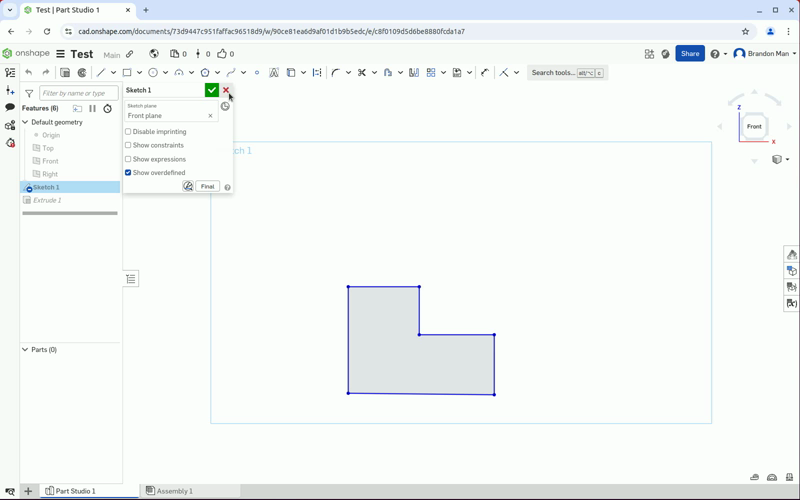
click(229, 92)
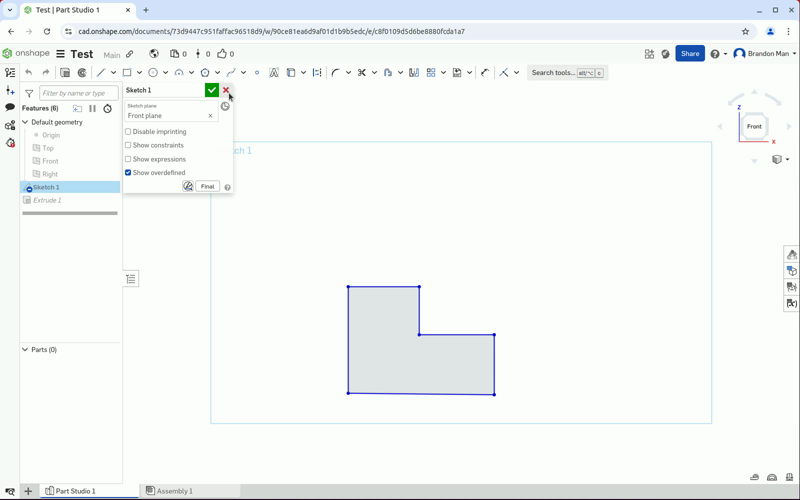
key(shift+s)
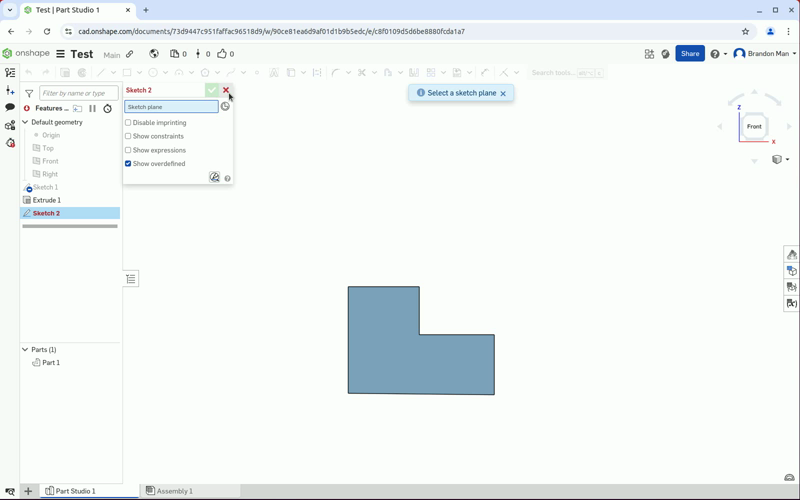
mouse_move(73, 163)
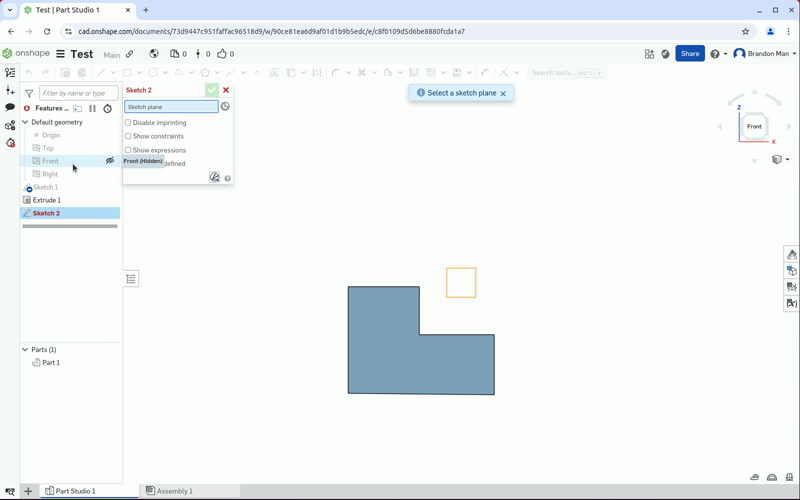
click(73, 163)
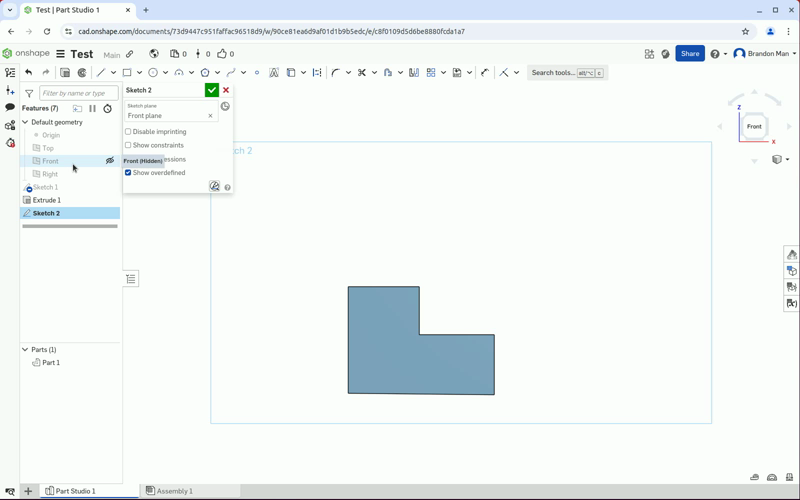
mouse_move(73, 352)
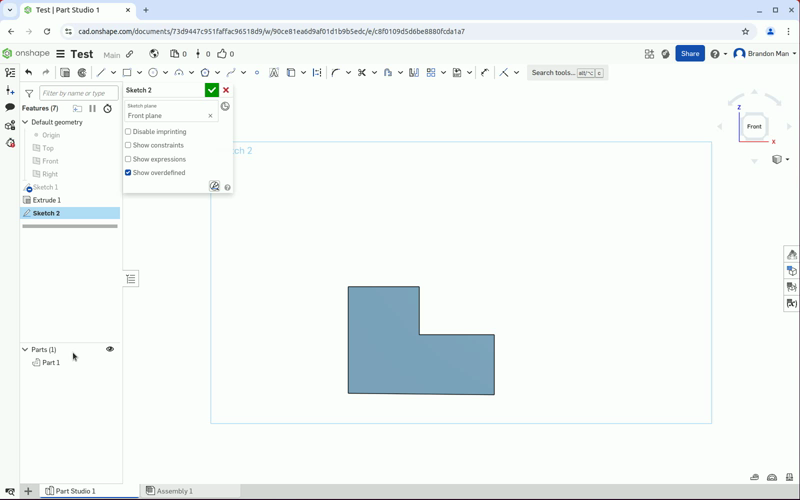
key(y)
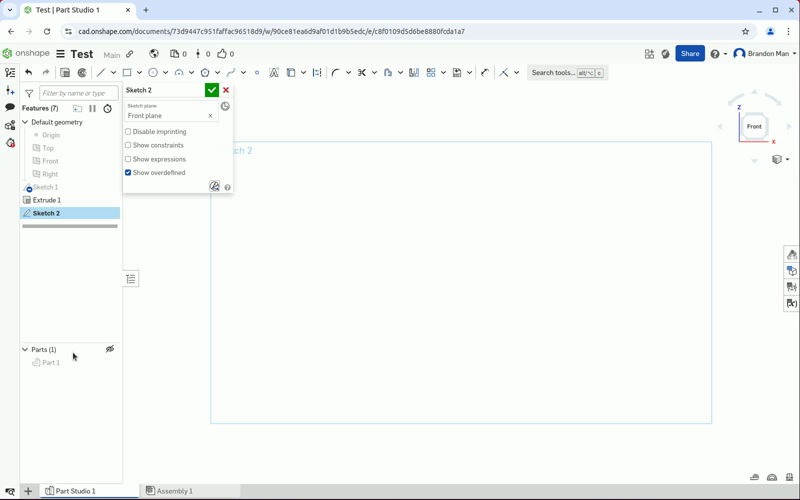
key(l)
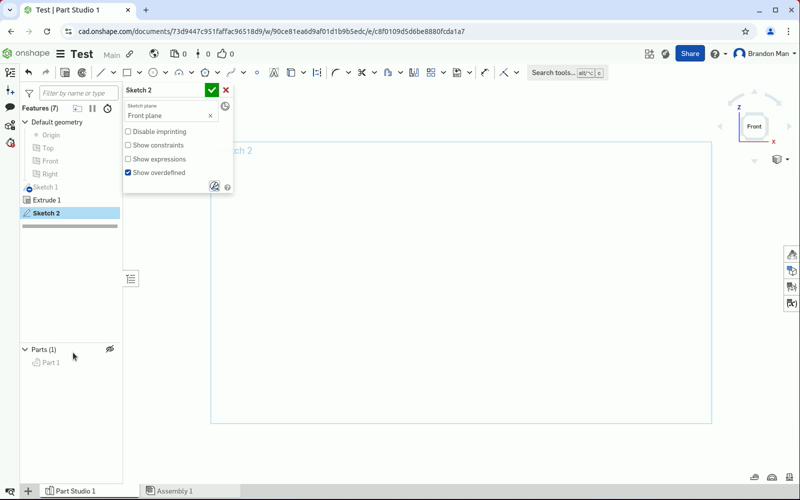
key_down(shift)
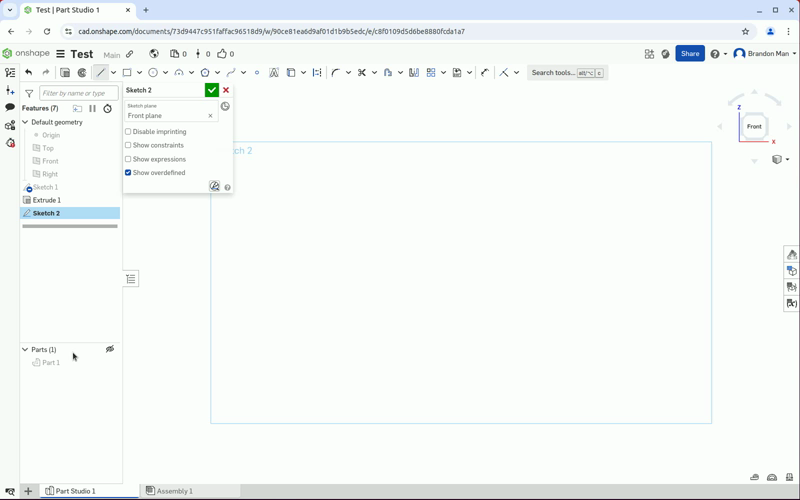
mouse_move(348, 260)
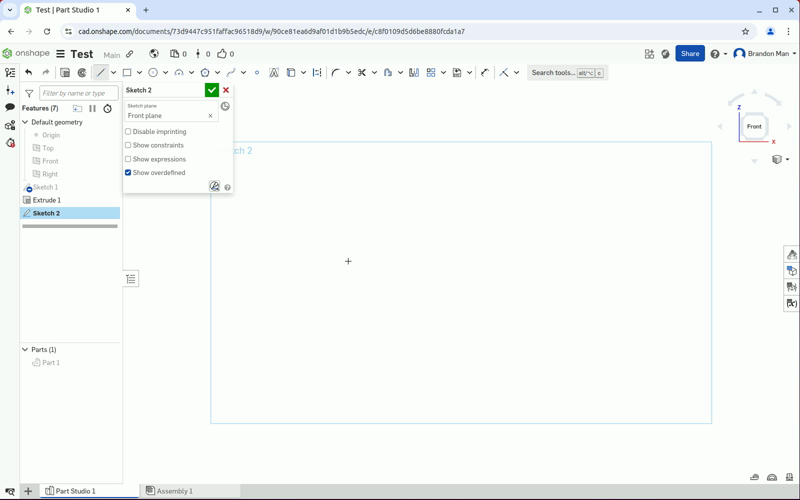
click(348, 260)
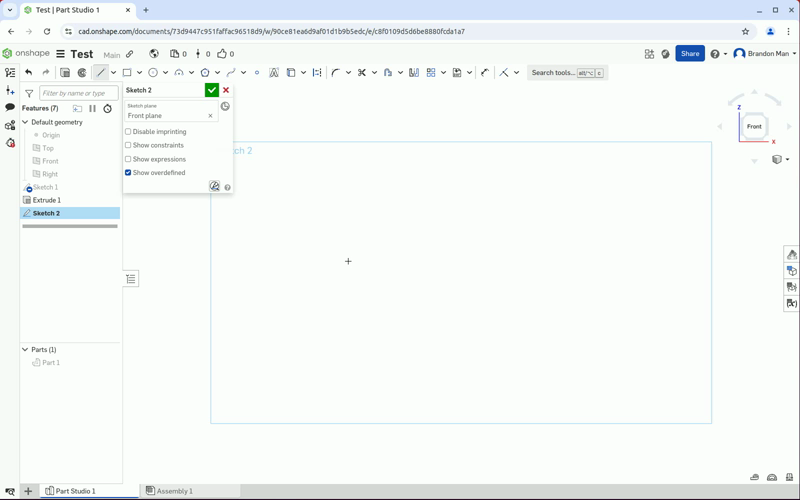
key_up(shift)
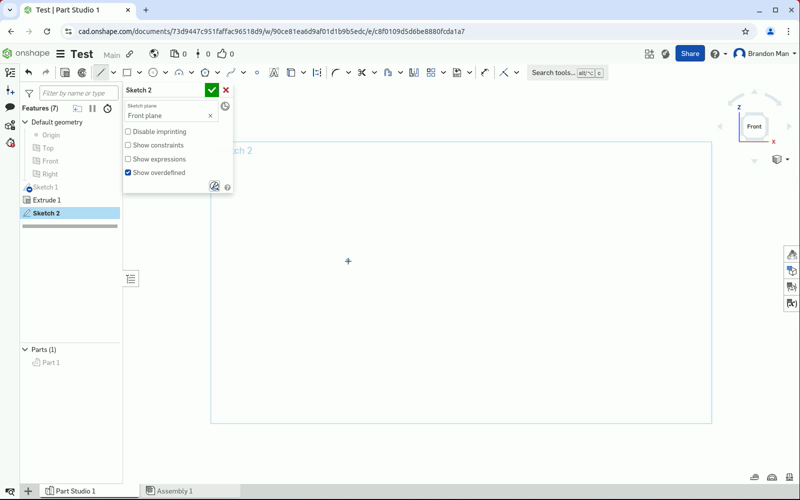
key_down(shift)
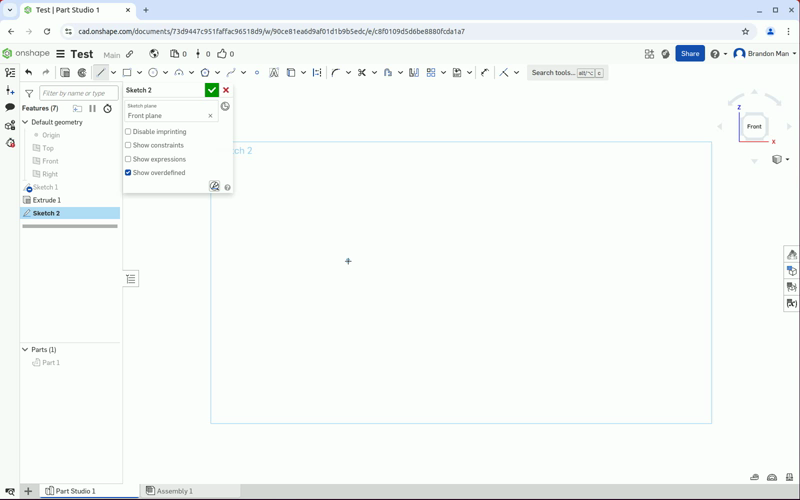
mouse_move(495, 260)
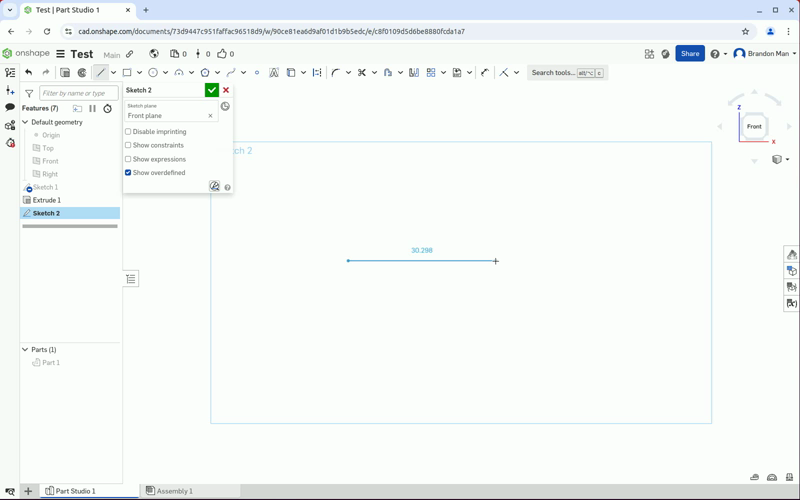
click(495, 260)
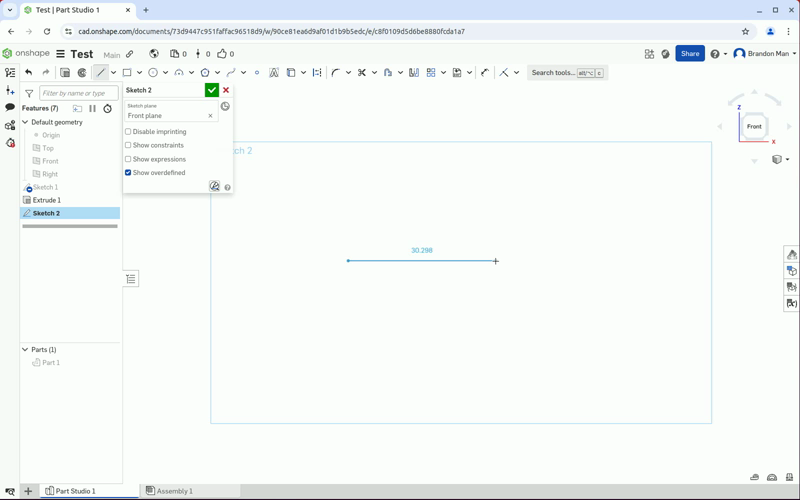
key_up(shift)
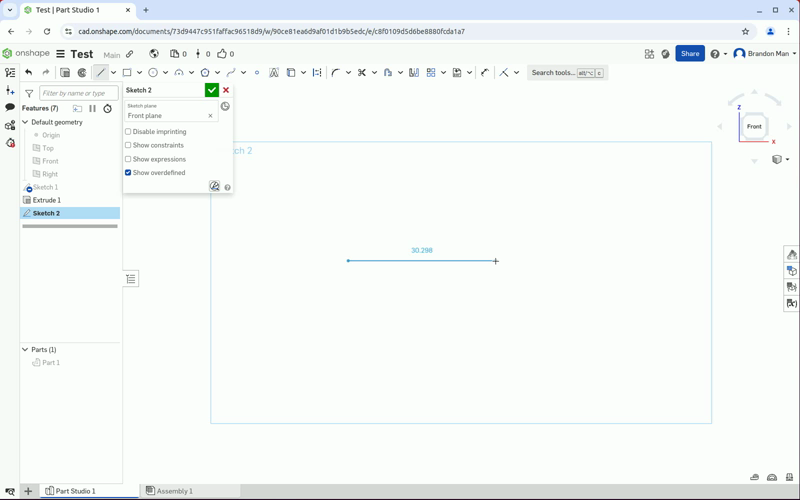
key_down(shift)
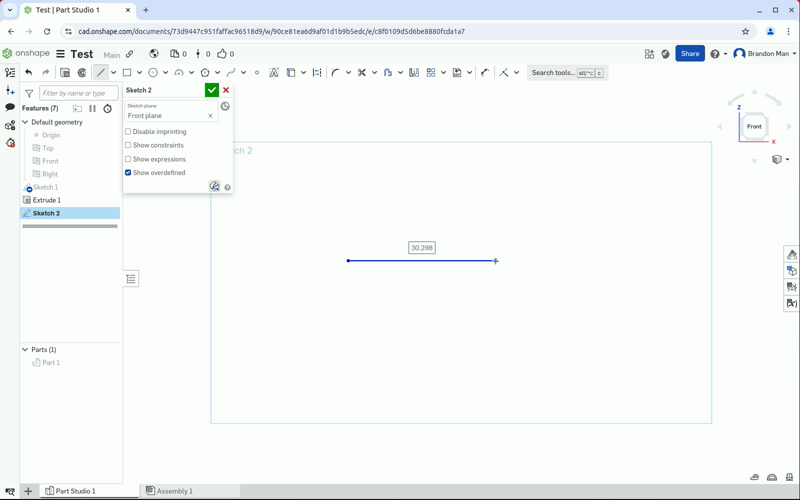
mouse_move(495, 192)
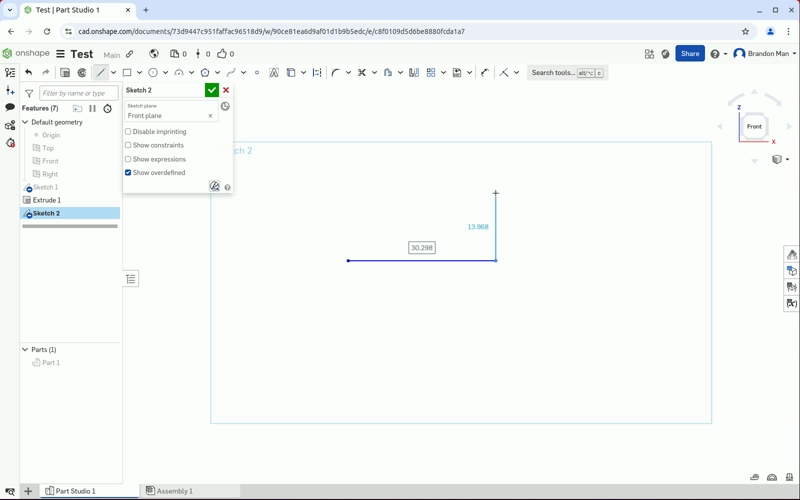
click(495, 192)
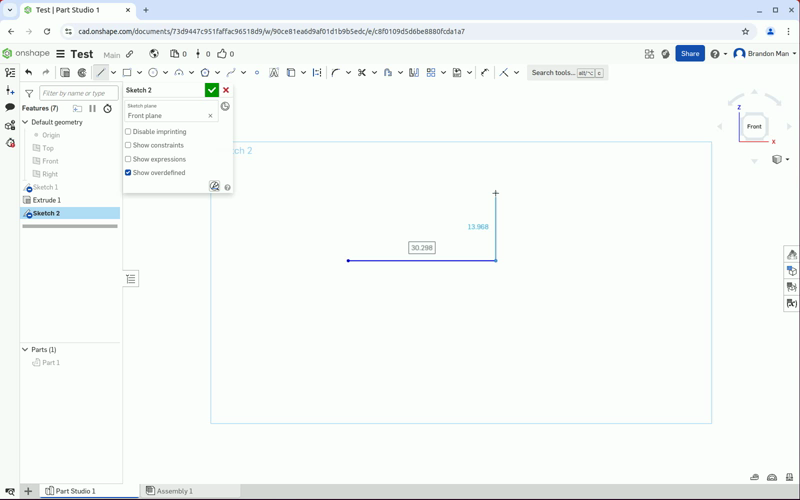
key_up(shift)
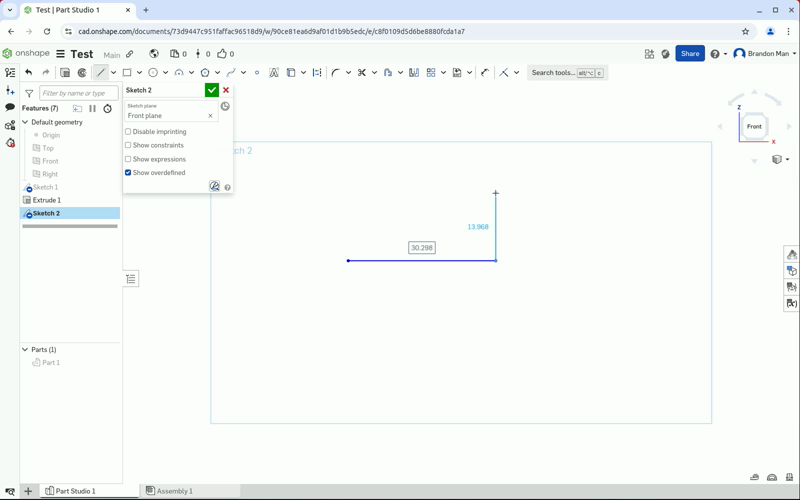
key_down(shift)
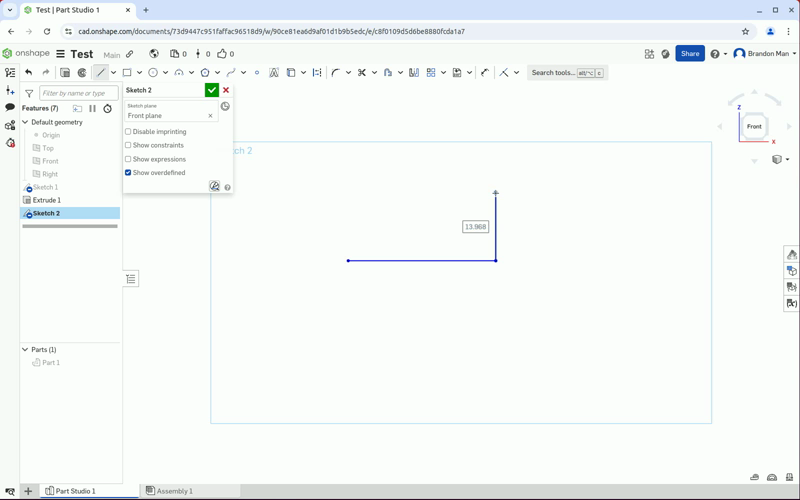
mouse_move(348, 192)
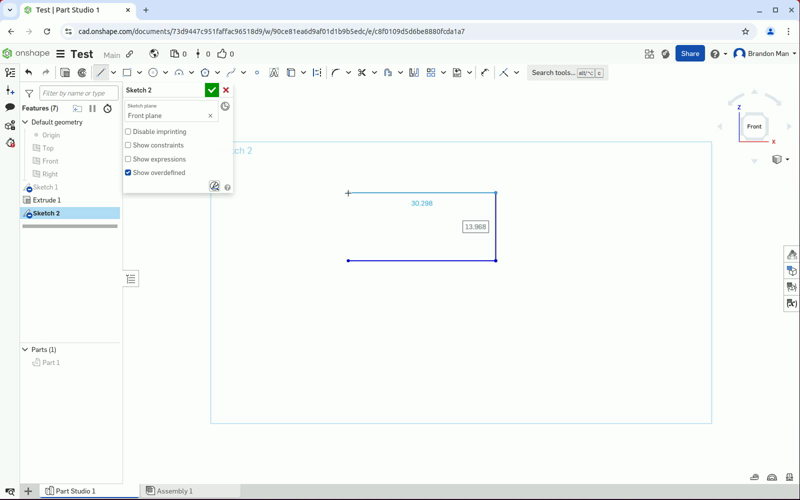
click(348, 192)
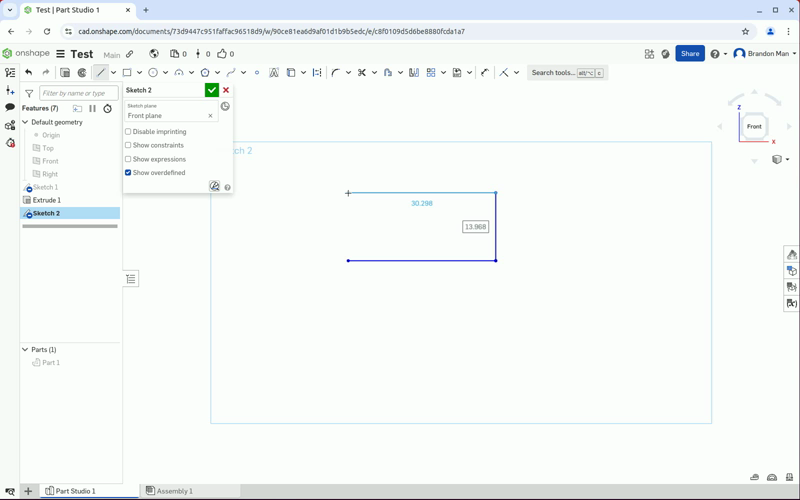
key_up(shift)
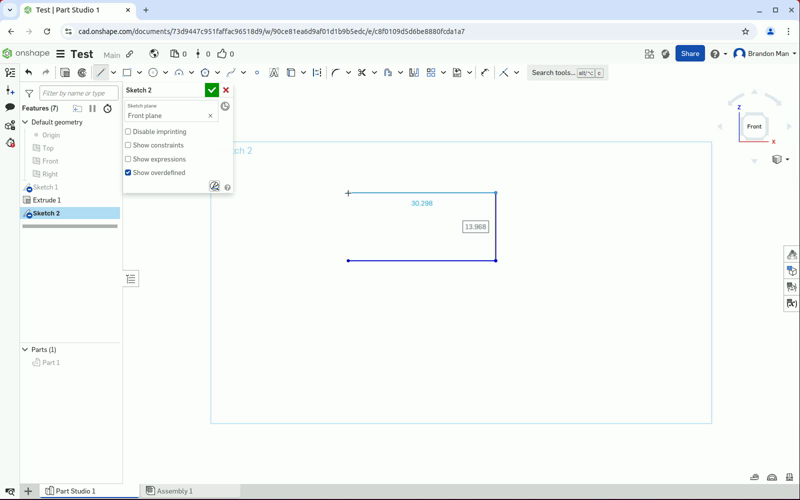
key_down(shift)
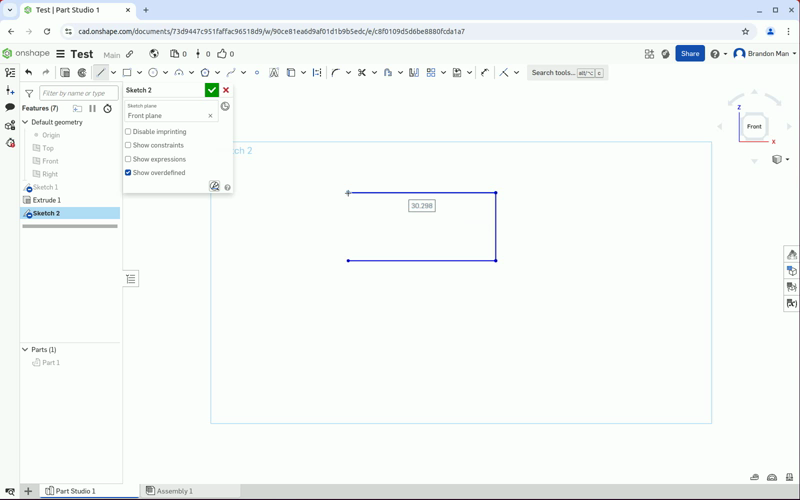
mouse_move(348, 260)
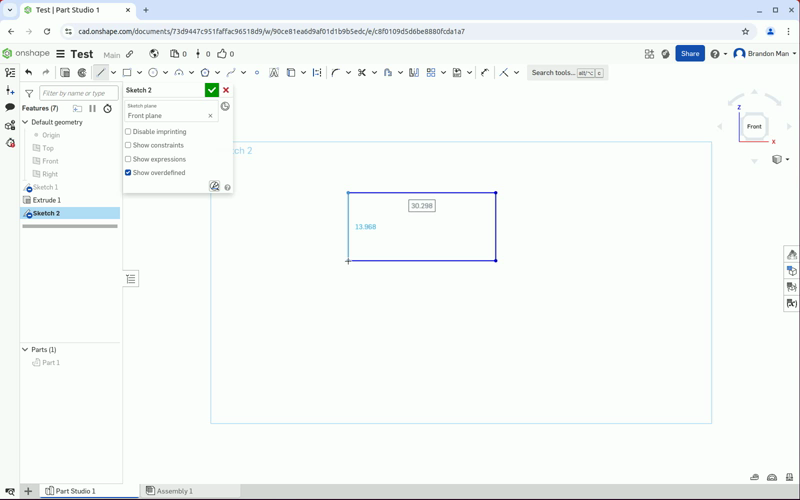
key_up(shift)
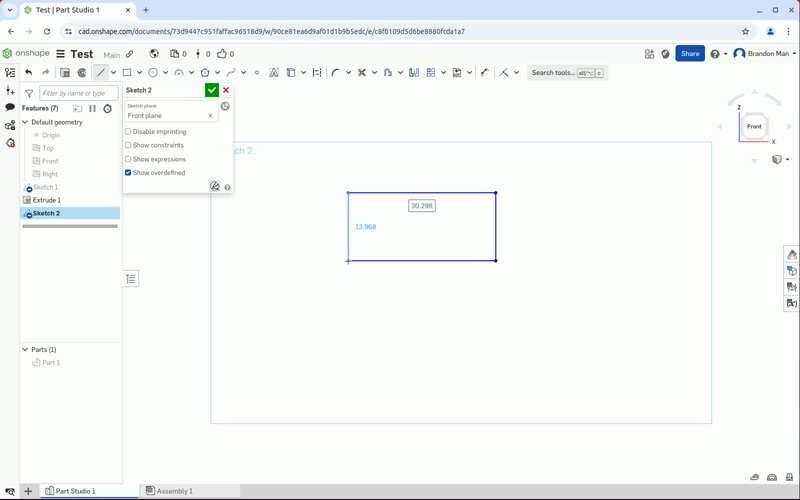
click(348, 260)
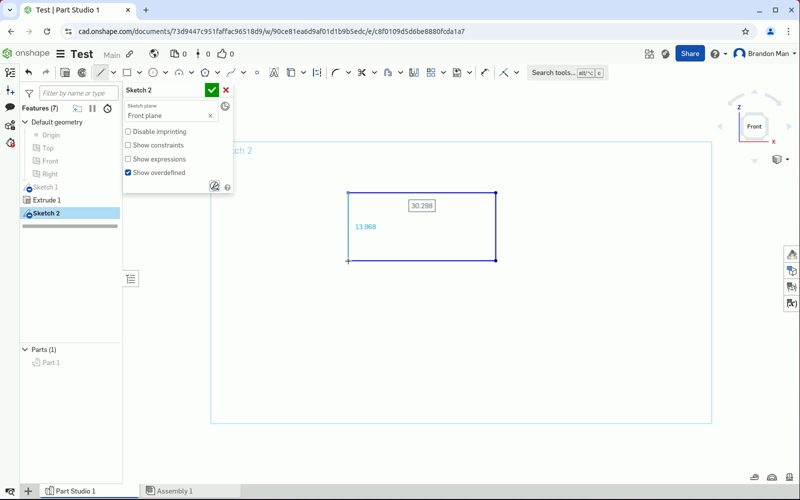
key(esc)
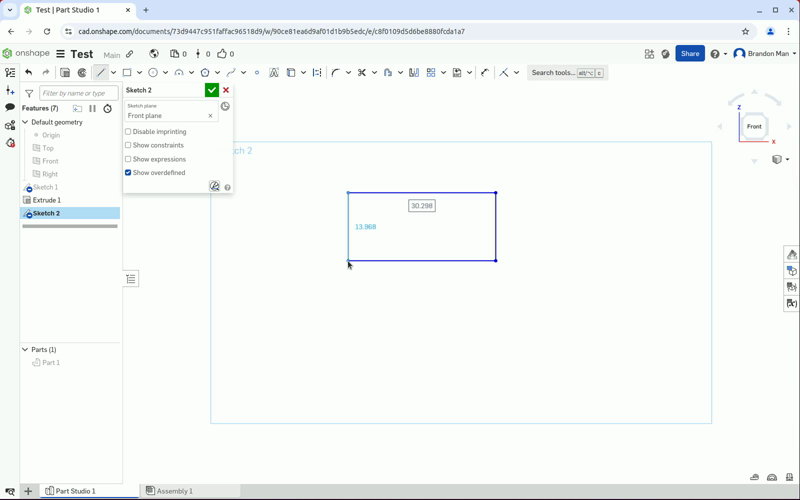
mouse_move(370, 250)
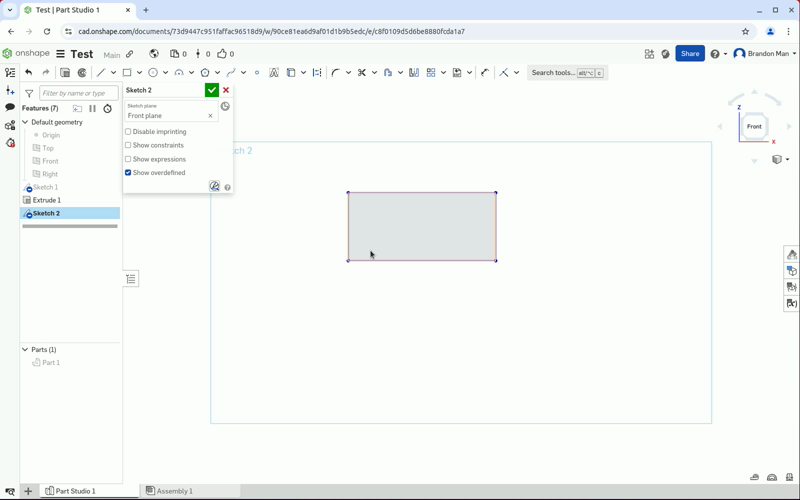
click(370, 250)
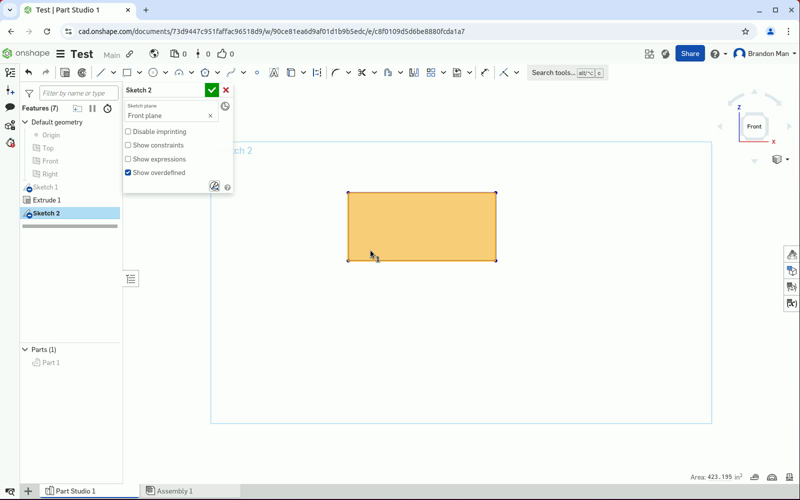
mouse_move(73, 352)
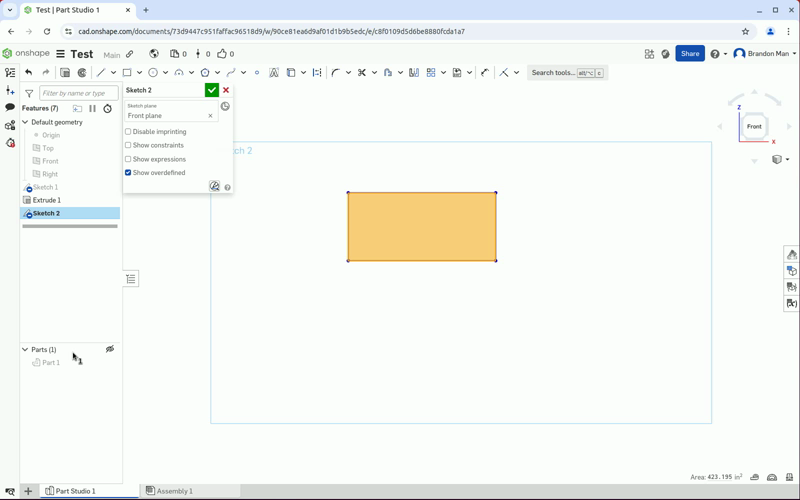
key(shift+y)
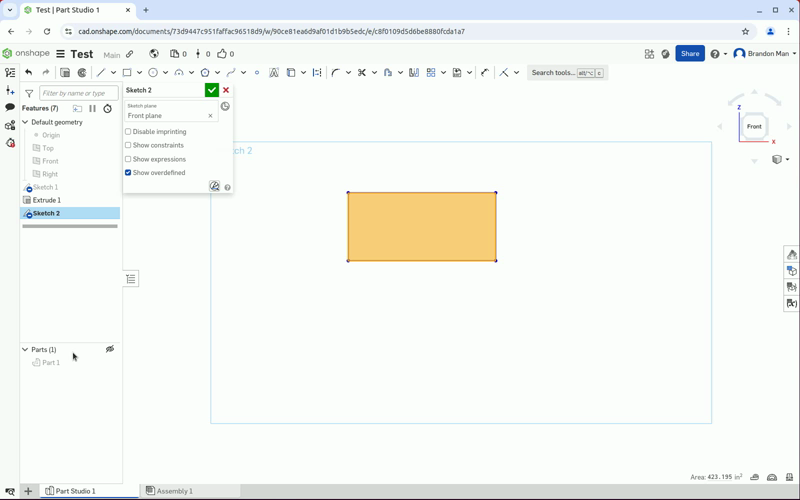
key(shift+e)
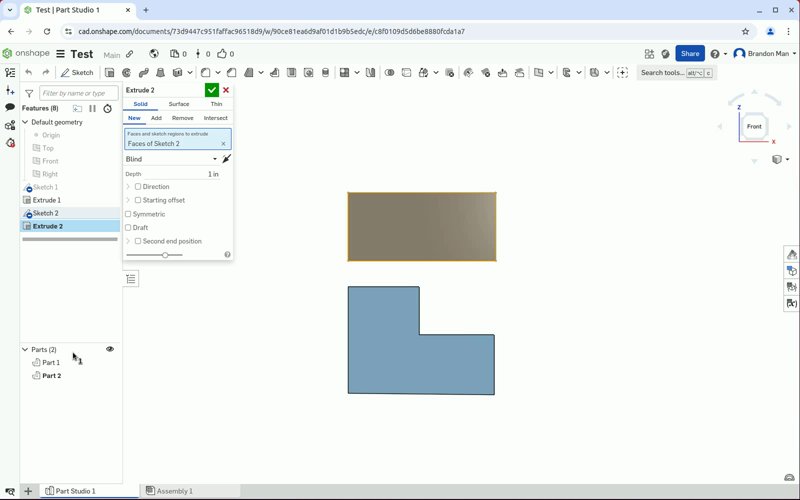
mouse_move(143, 106)
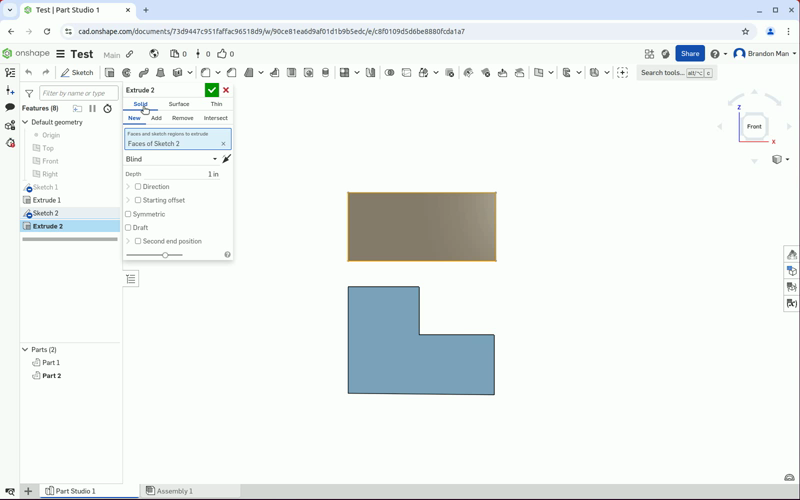
click(143, 106)
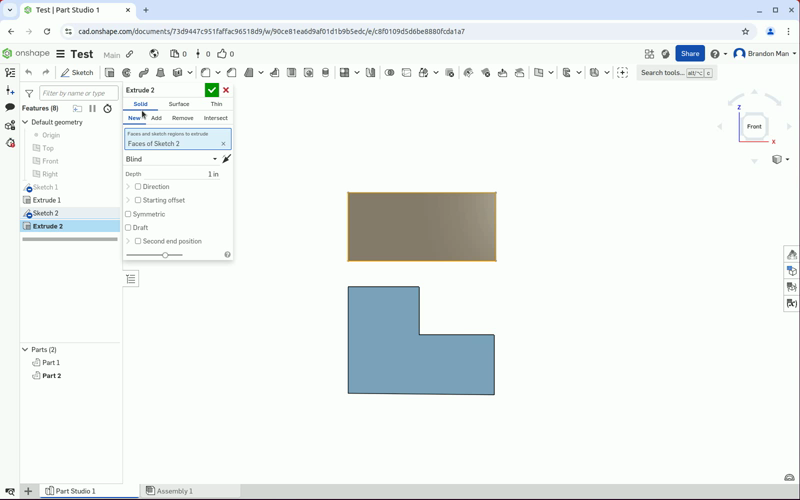
mouse_move(137, 120)
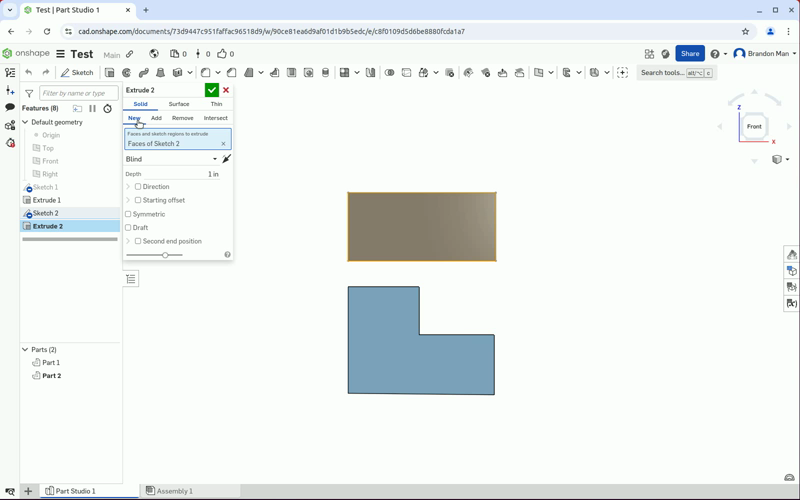
click(137, 120)
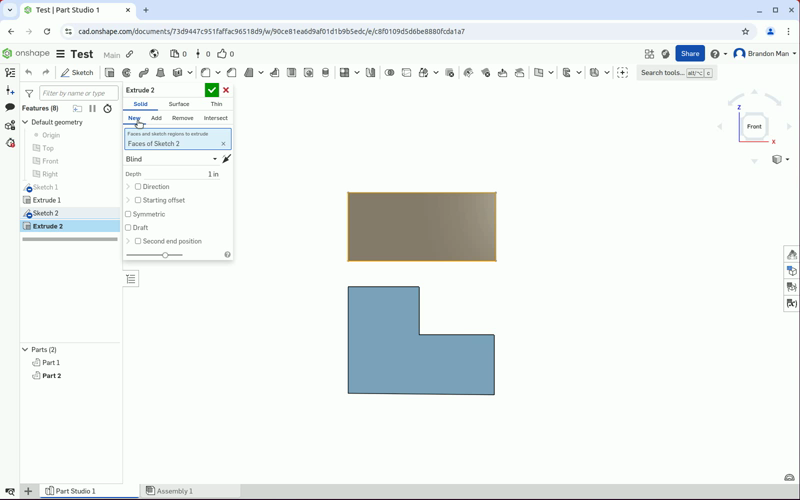
key(tab, 4)
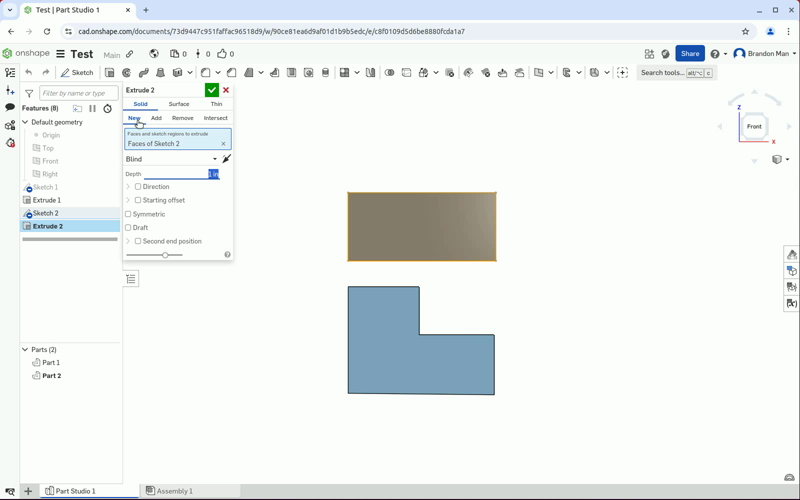
text(7.703)
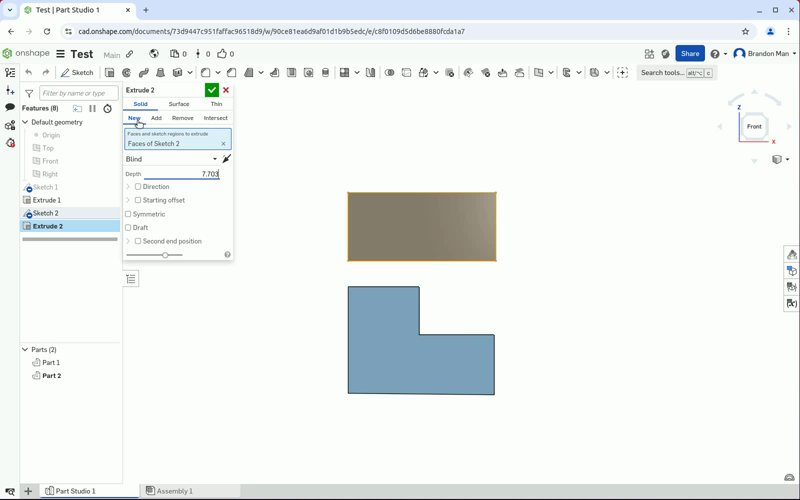
key(enter)
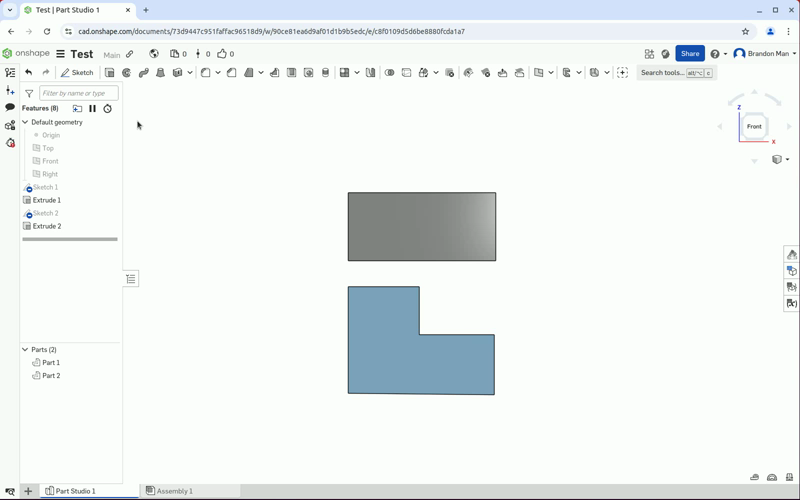
key(shift+h)
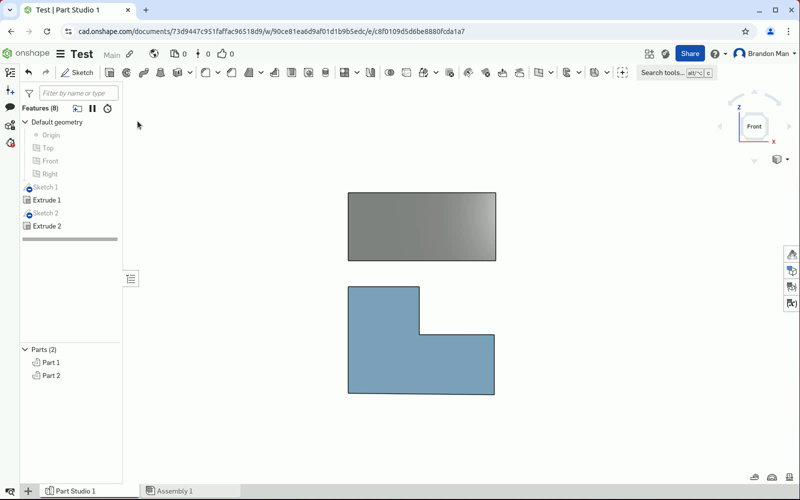
key(shift+h)
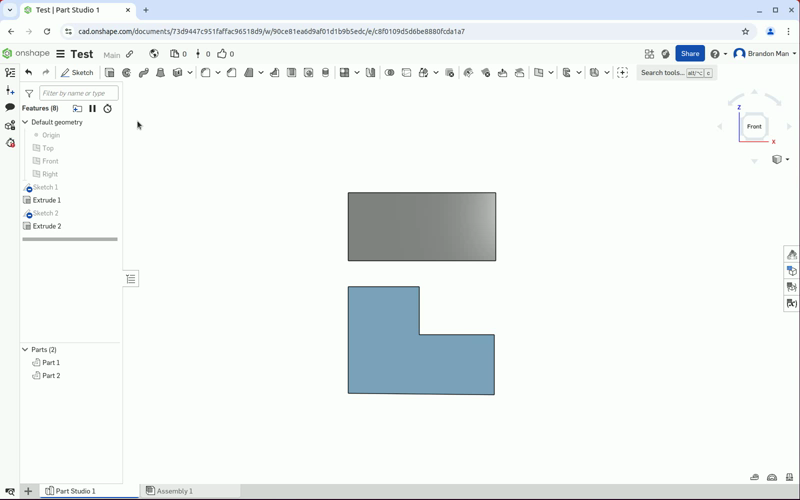
mouse_move(73, 189)
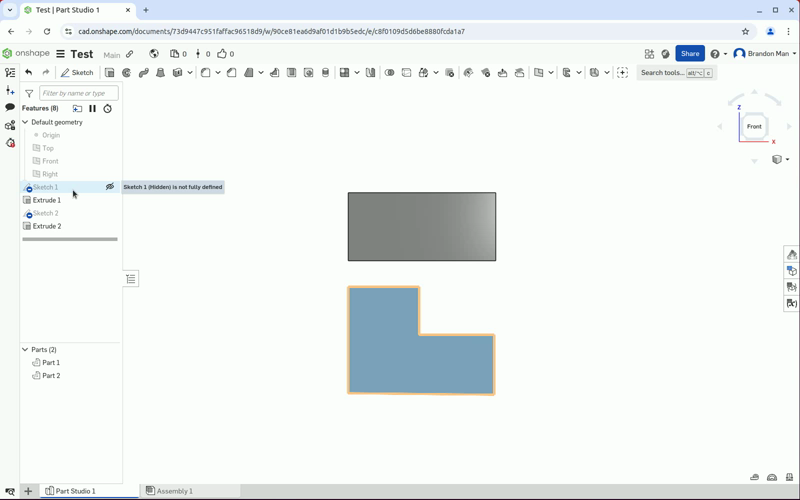
click(73, 189)
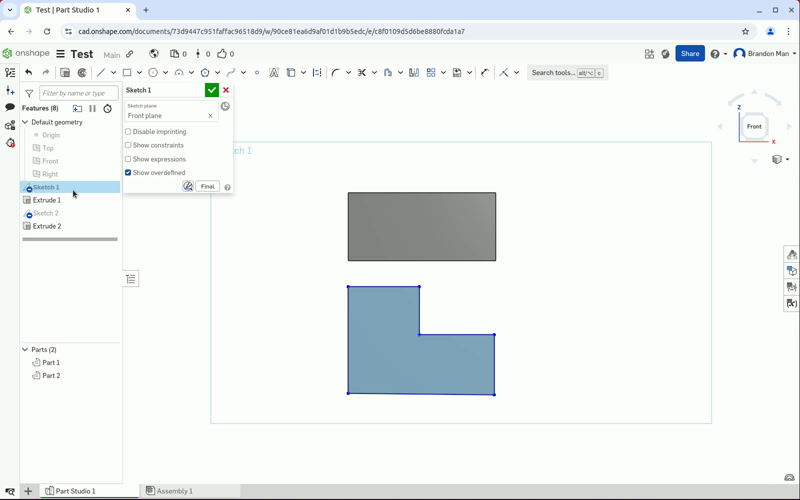
mouse_move(229, 92)
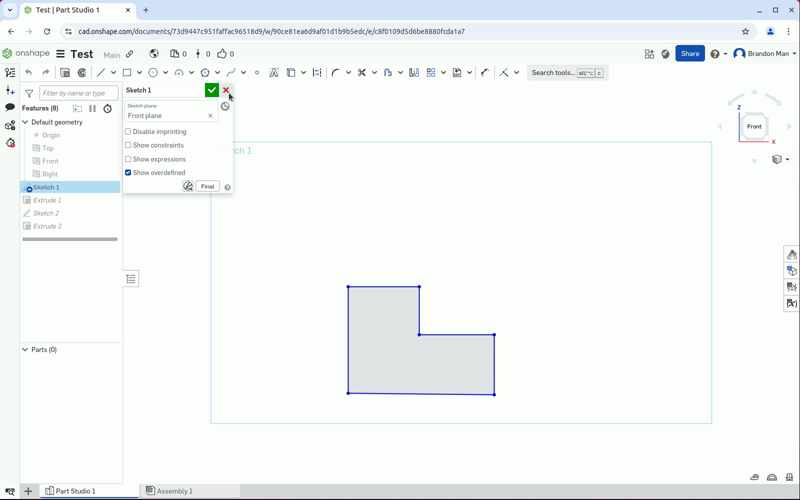
click(229, 92)
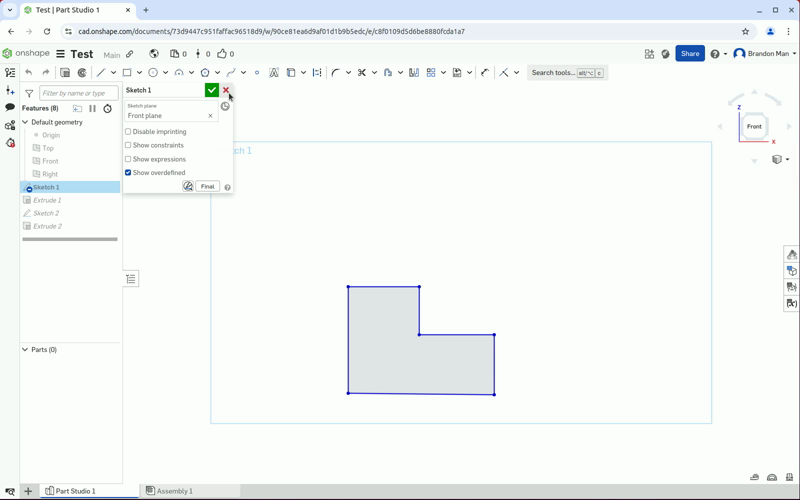
key(shift+s)
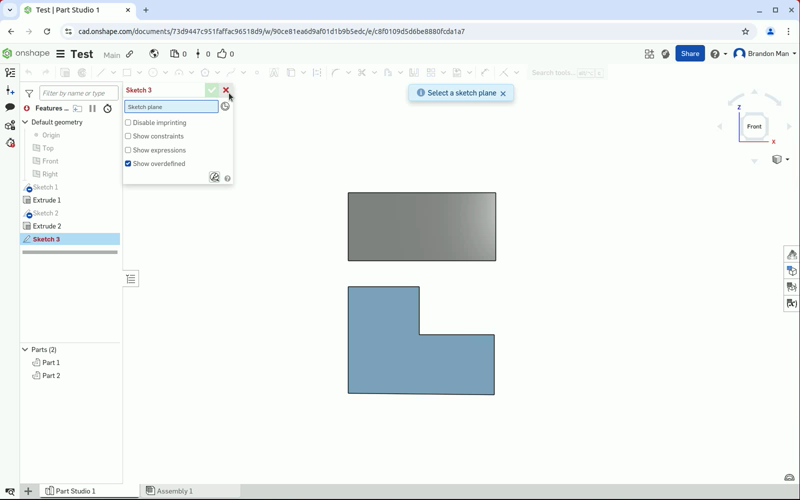
mouse_move(73, 163)
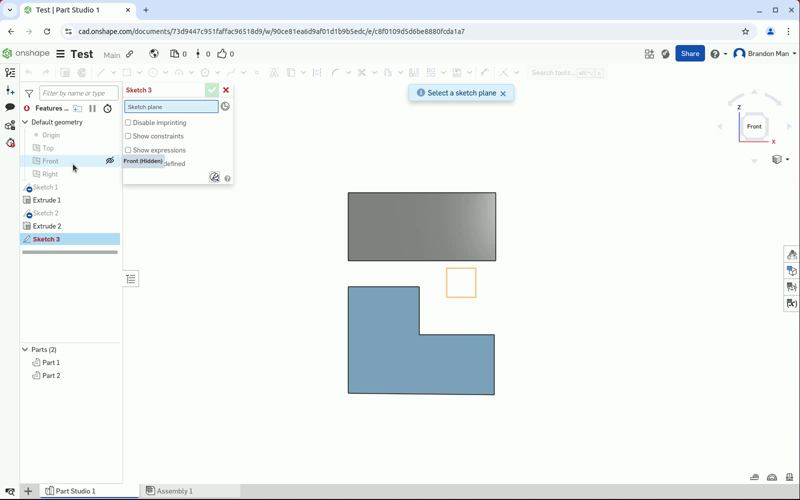
click(73, 163)
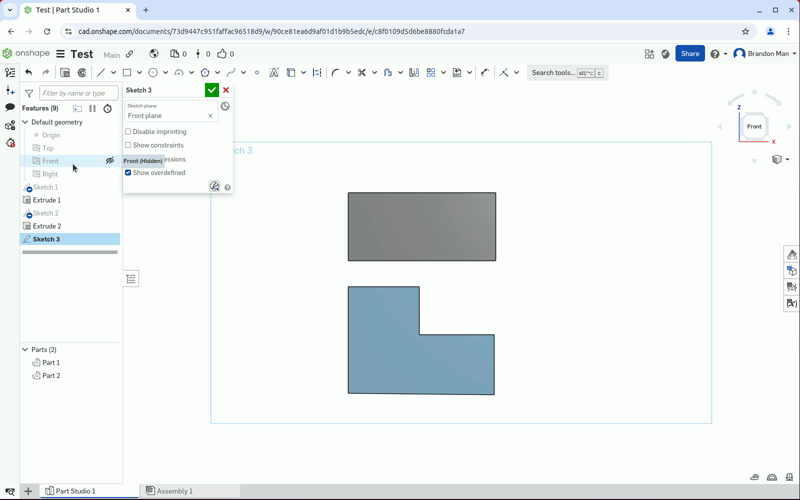
mouse_move(73, 352)
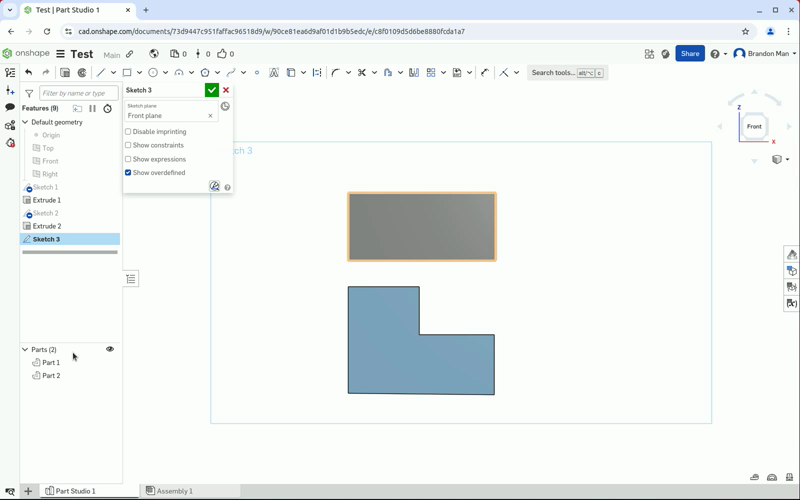
key(y)
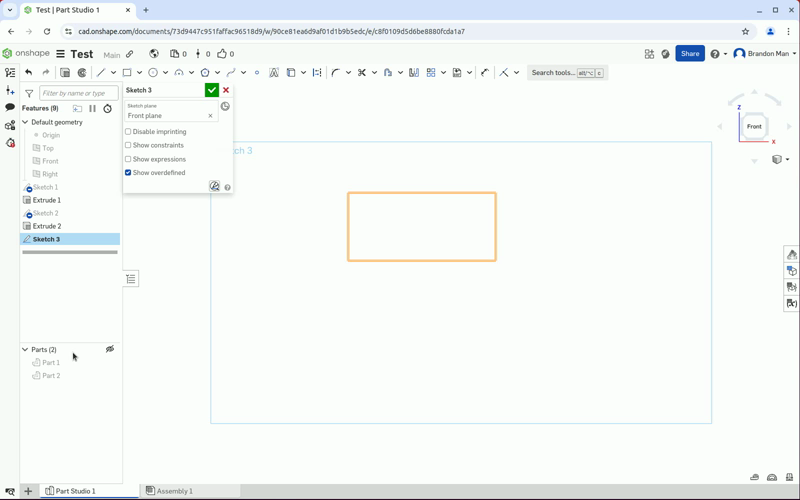
key(l)
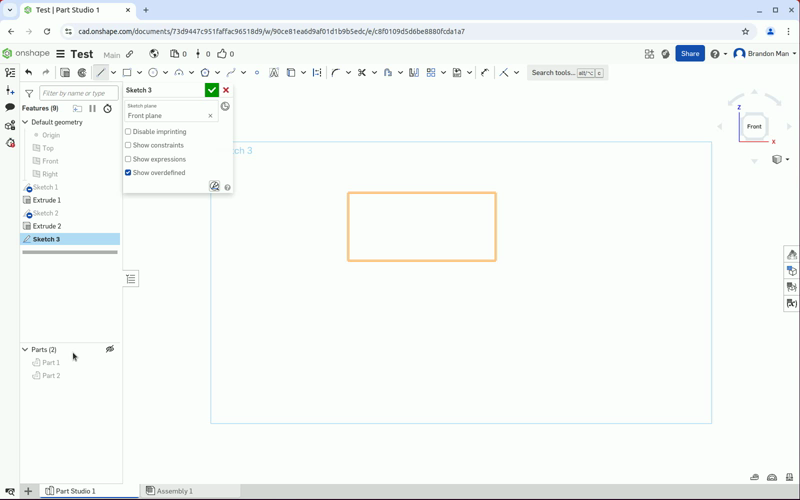
key_down(shift)
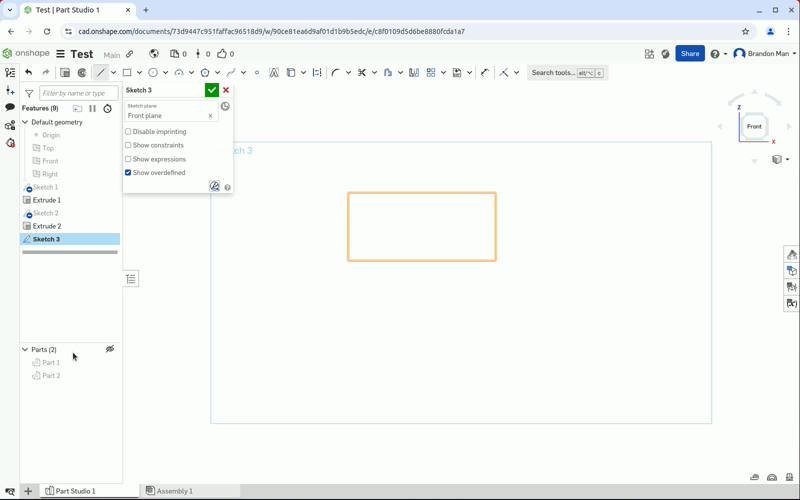
mouse_move(499, 394)
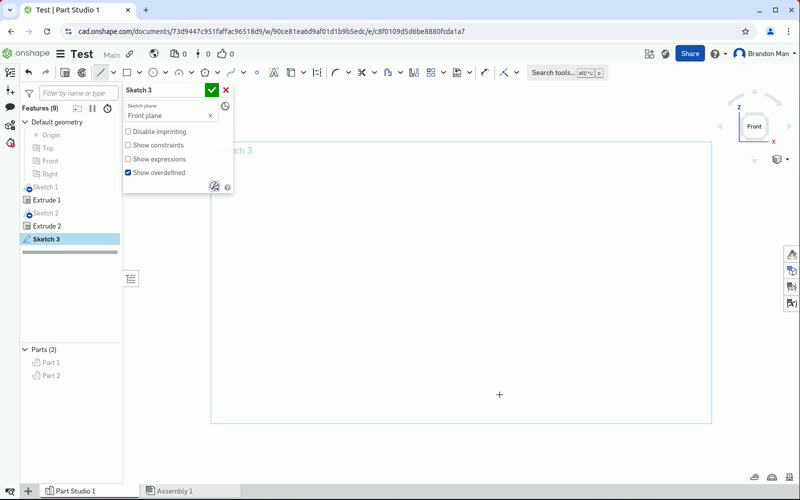
click(499, 394)
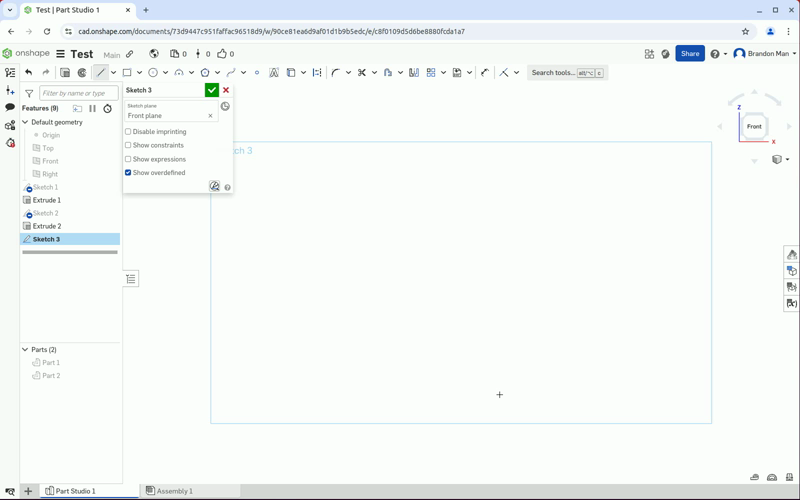
key_up(shift)
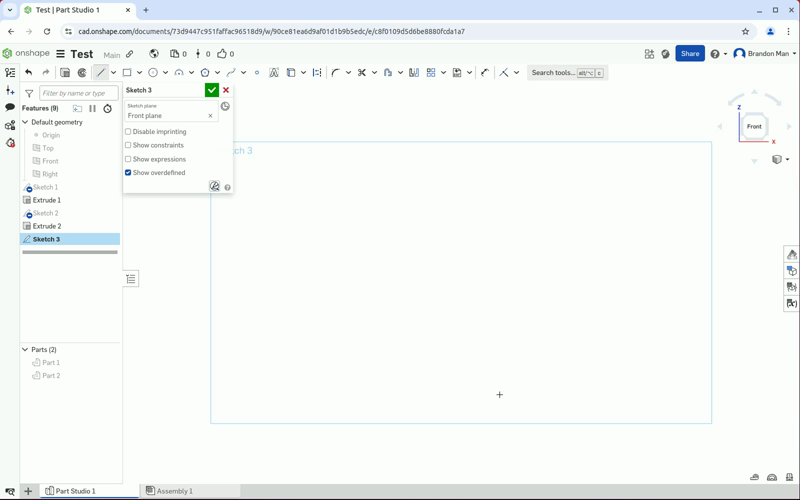
key_down(shift)
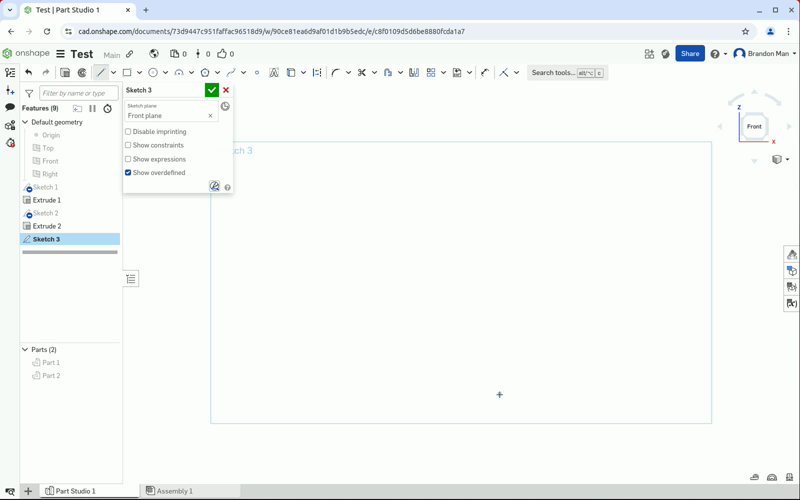
mouse_move(565, 394)
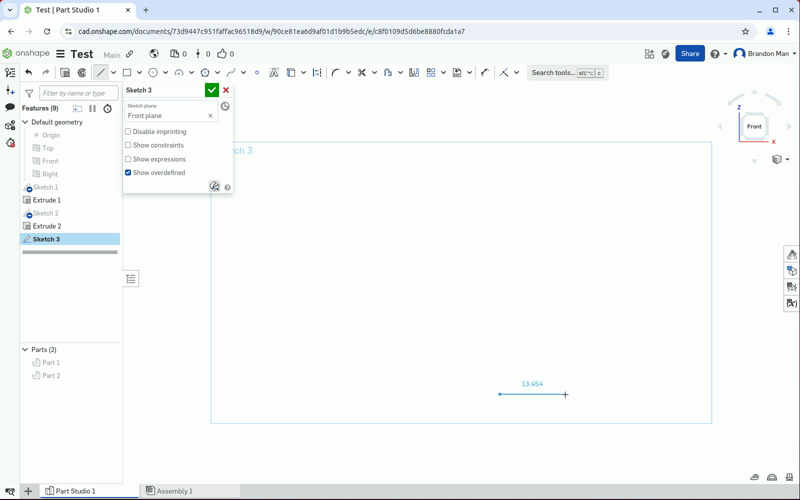
click(565, 394)
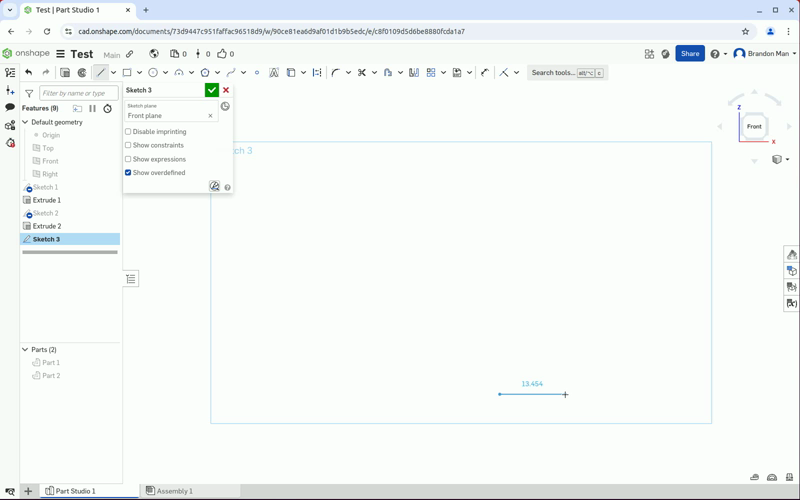
key_up(shift)
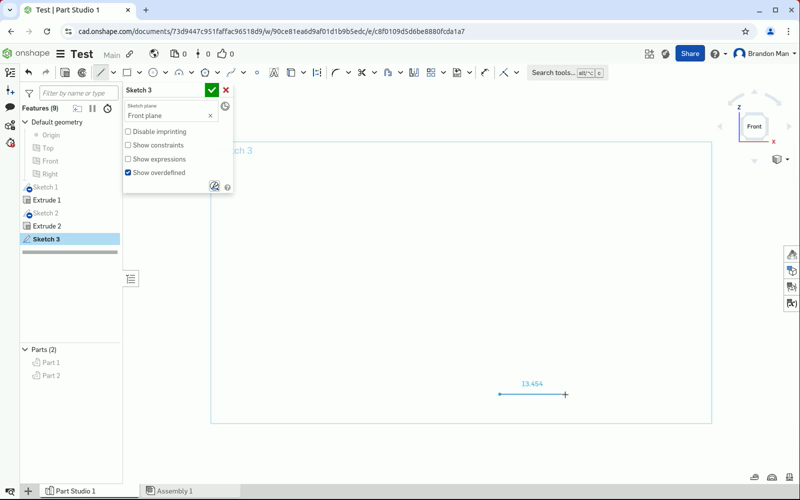
key_down(shift)
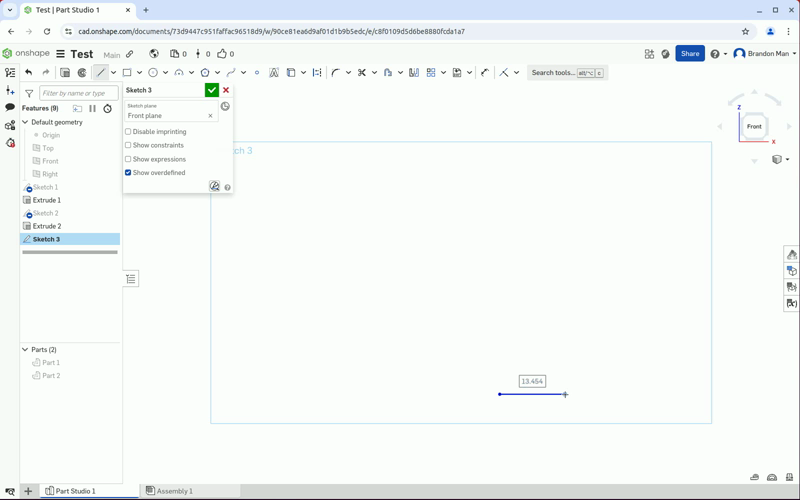
mouse_move(565, 286)
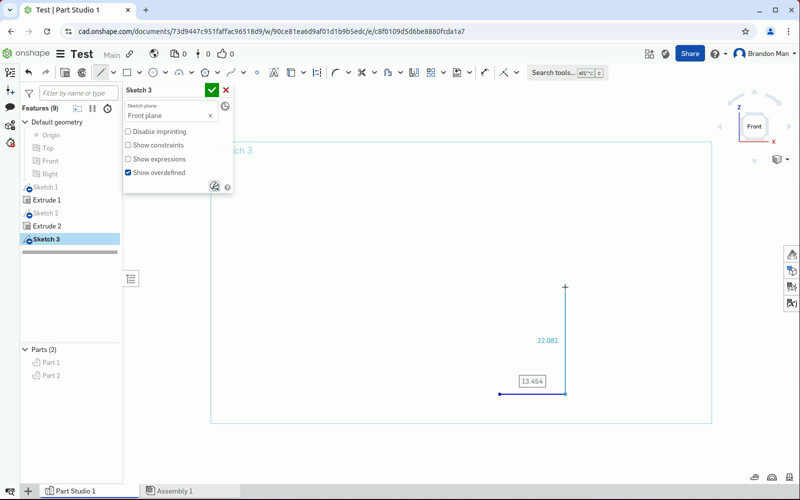
click(565, 286)
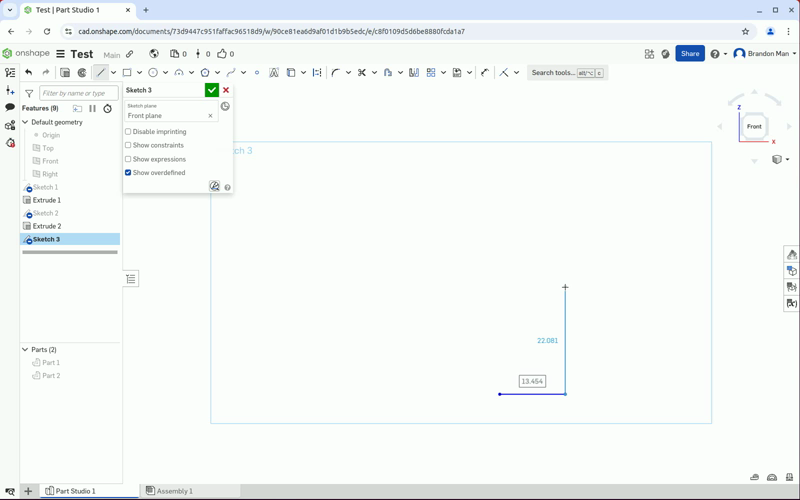
key_up(shift)
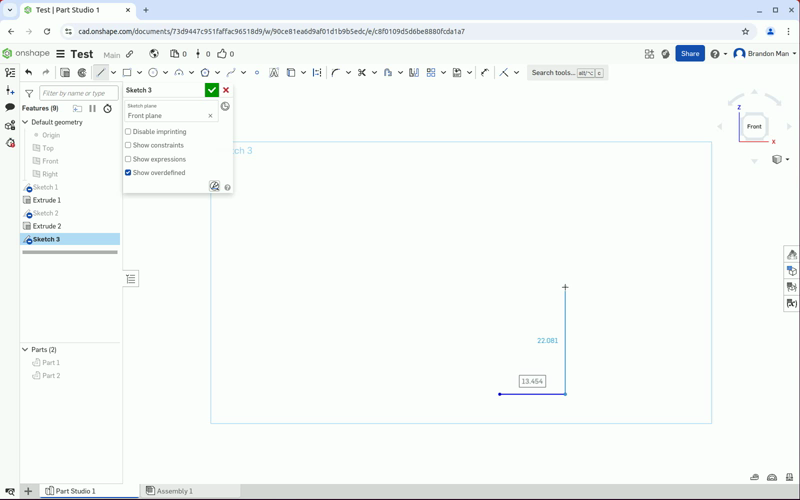
key_down(shift)
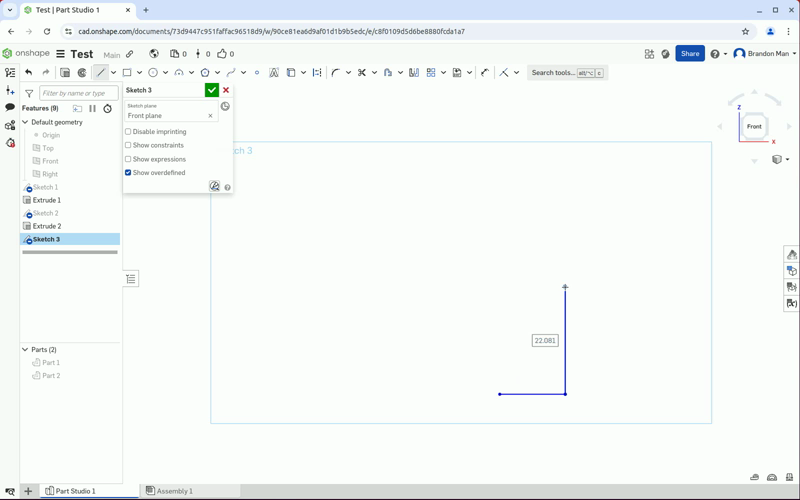
mouse_move(499, 286)
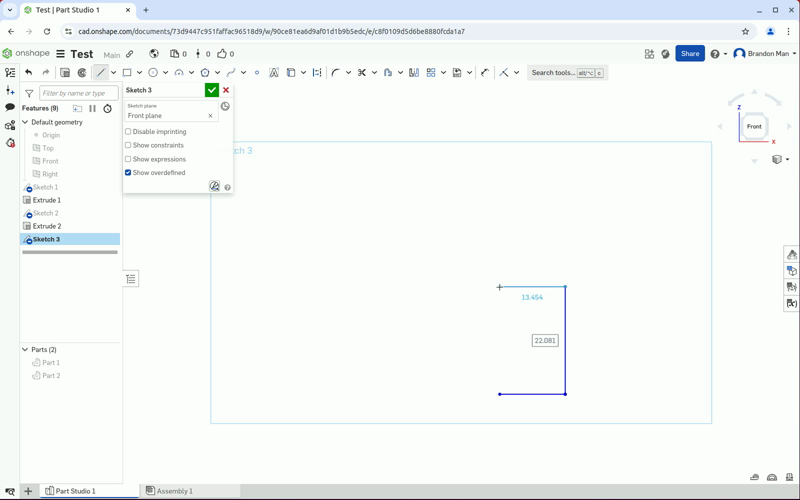
click(499, 286)
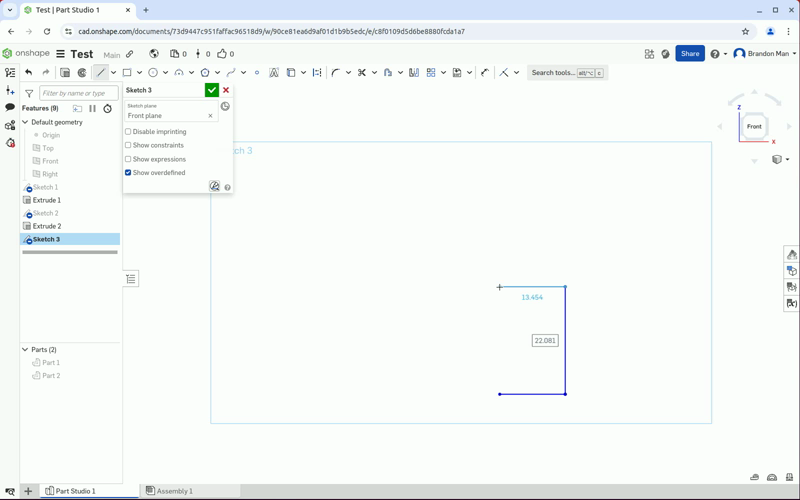
key_up(shift)
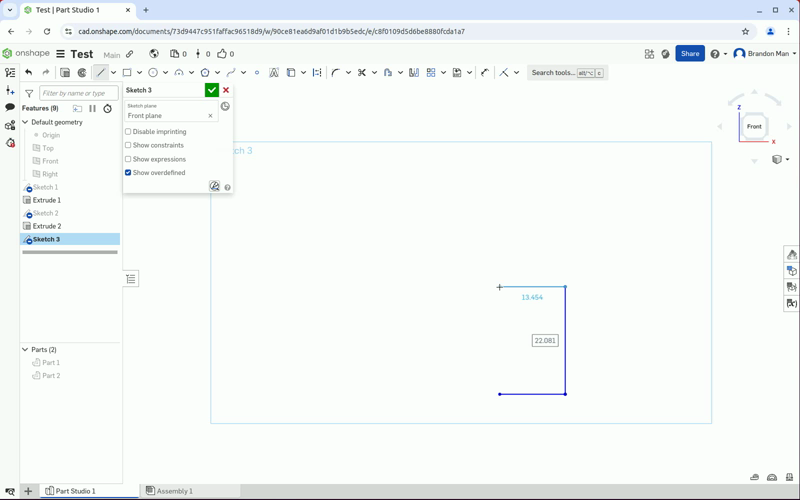
key_down(shift)
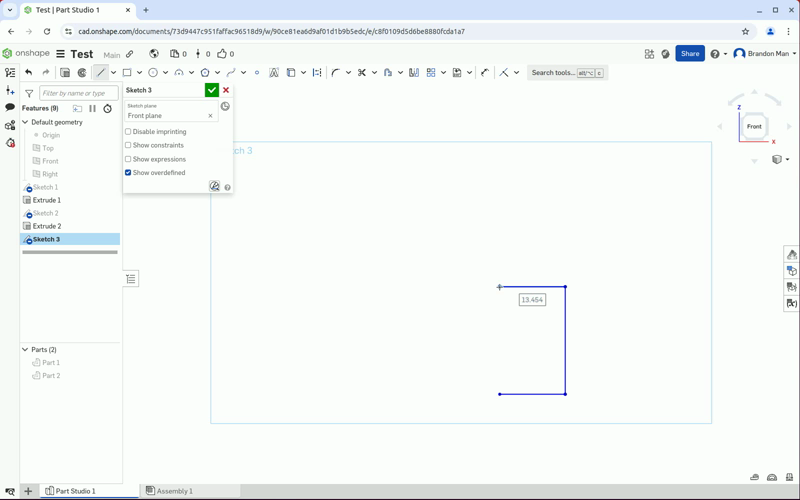
mouse_move(499, 394)
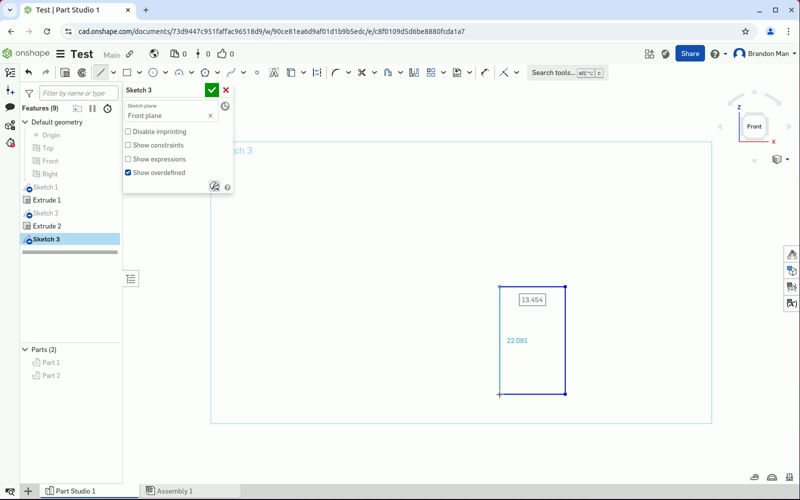
key_up(shift)
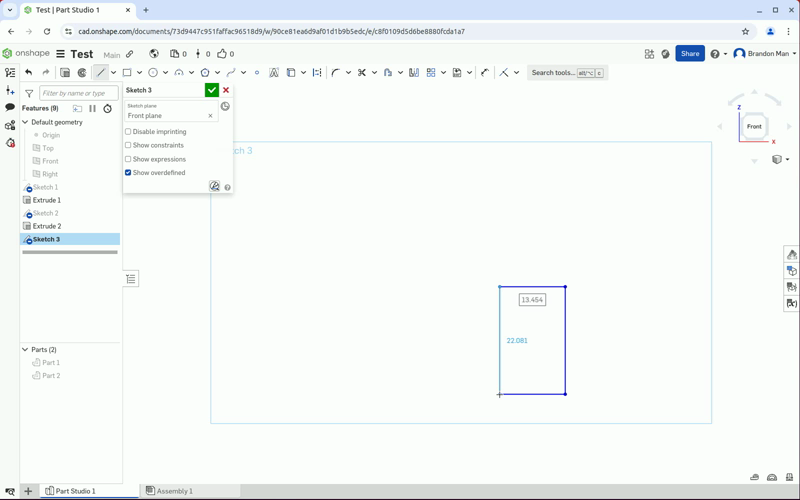
click(499, 394)
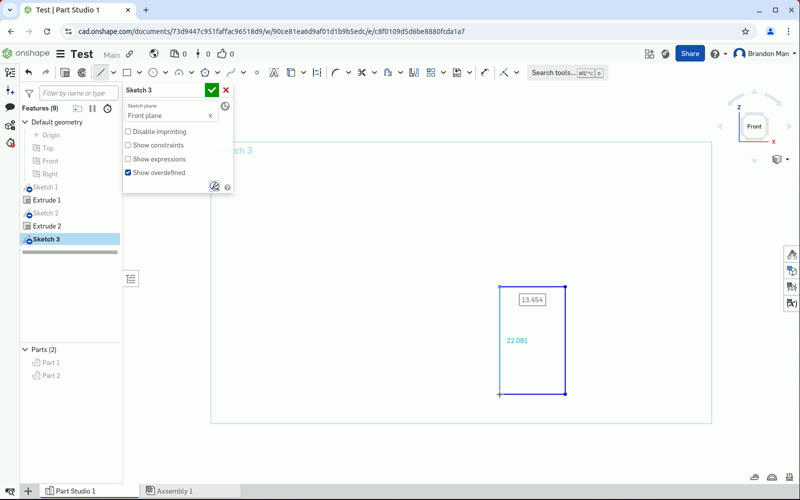
key(esc)
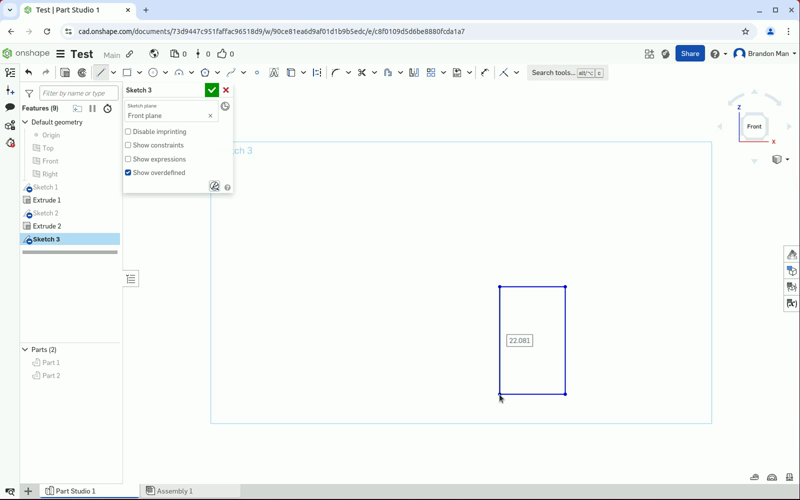
mouse_move(505, 377)
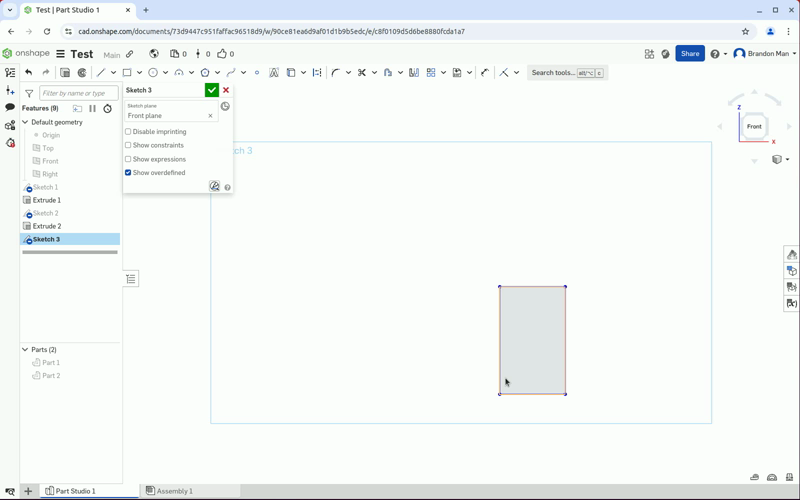
click(505, 377)
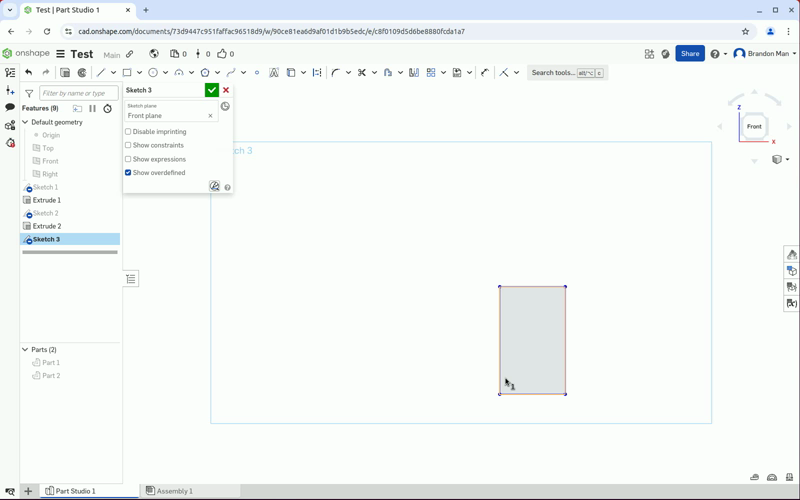
mouse_move(73, 352)
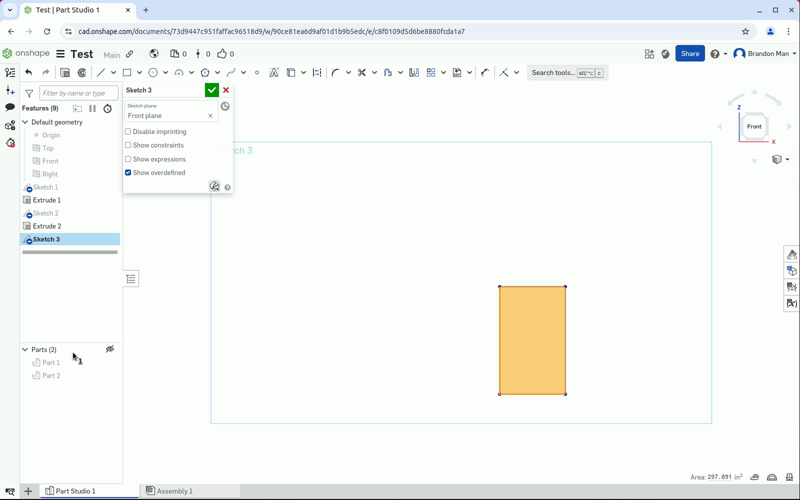
key(shift+y)
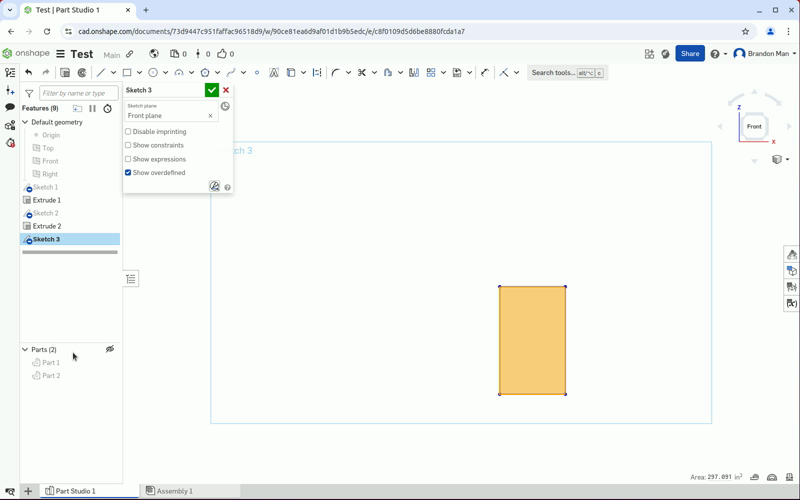
key(shift+e)
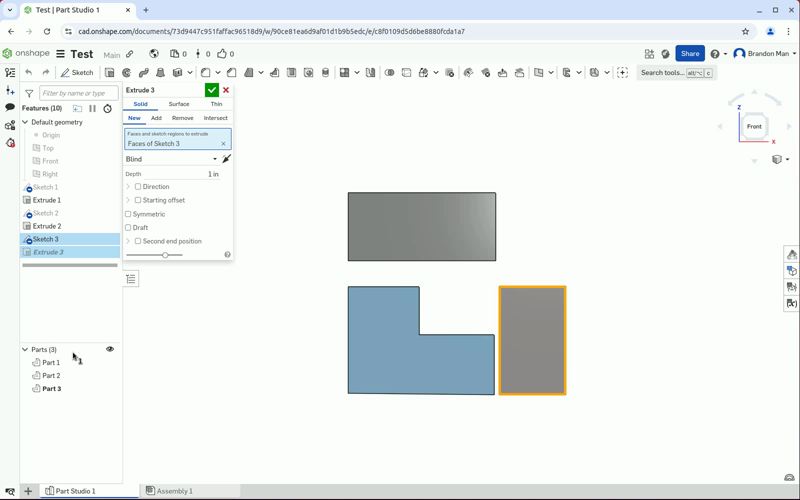
mouse_move(143, 106)
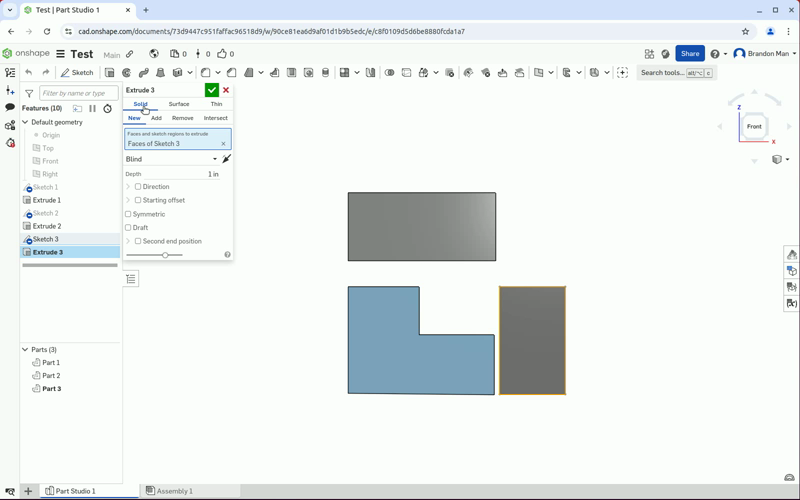
click(143, 106)
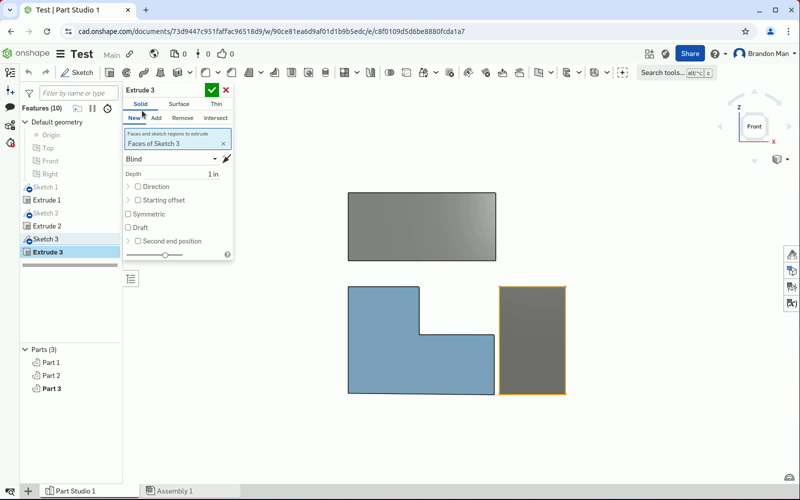
mouse_move(137, 120)
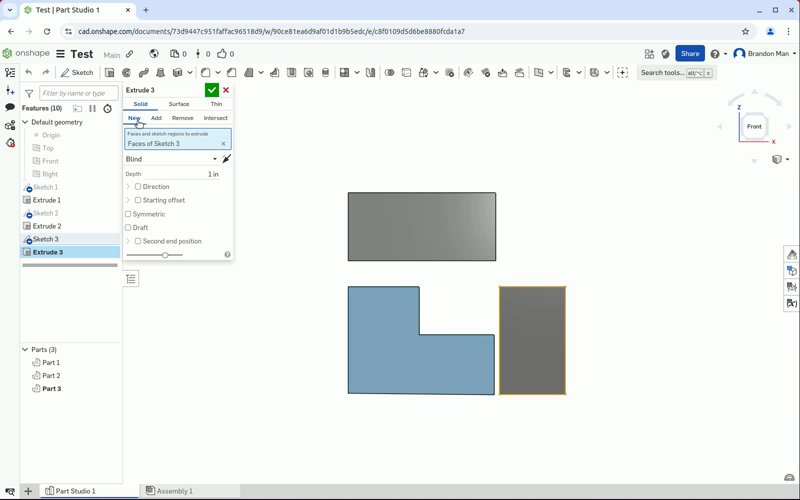
click(137, 120)
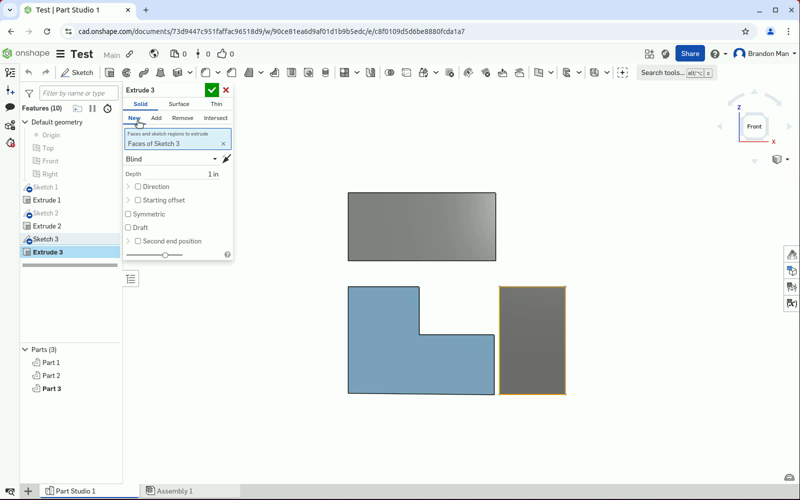
key(tab, 4)
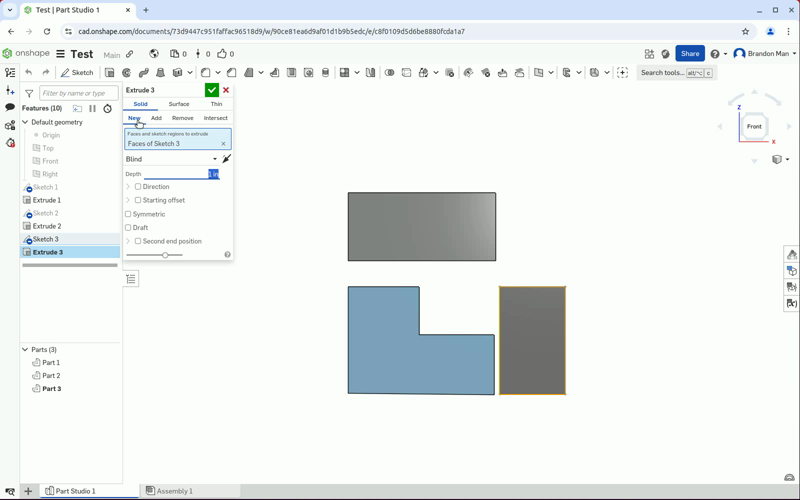
text(7.703)
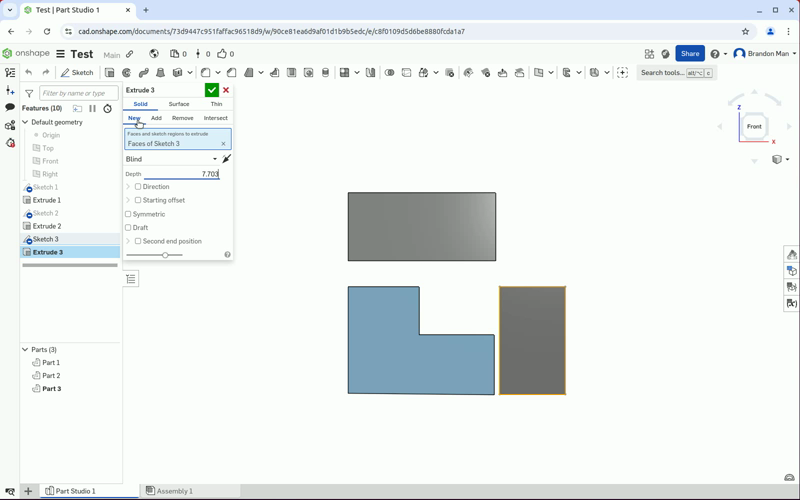
key(enter)
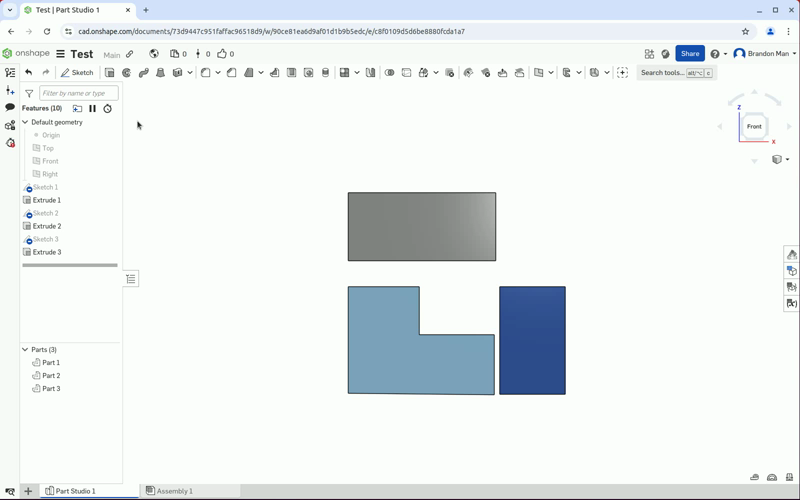
key(shift+h)
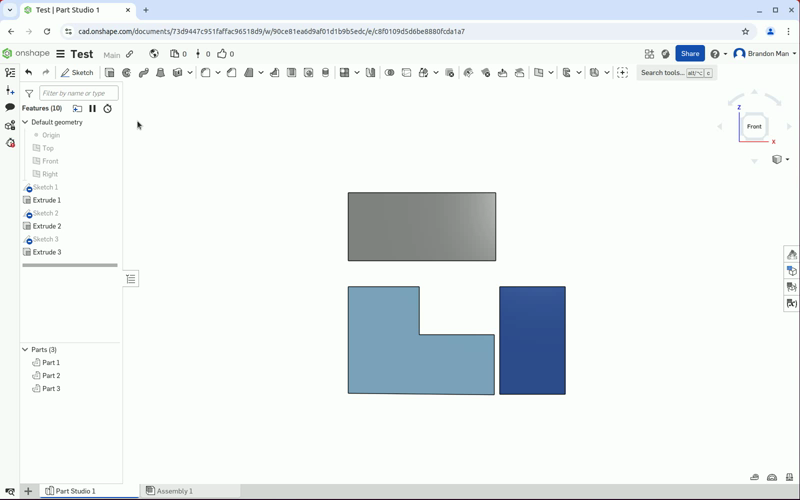
key(shift+h)
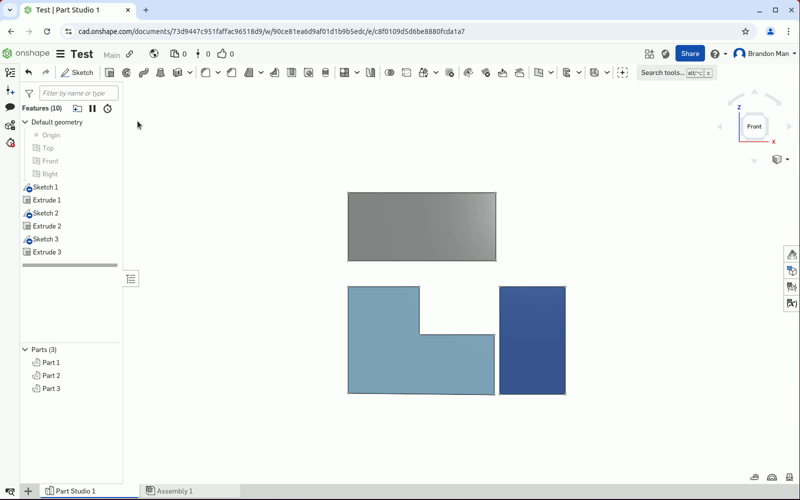
key(shift+7)
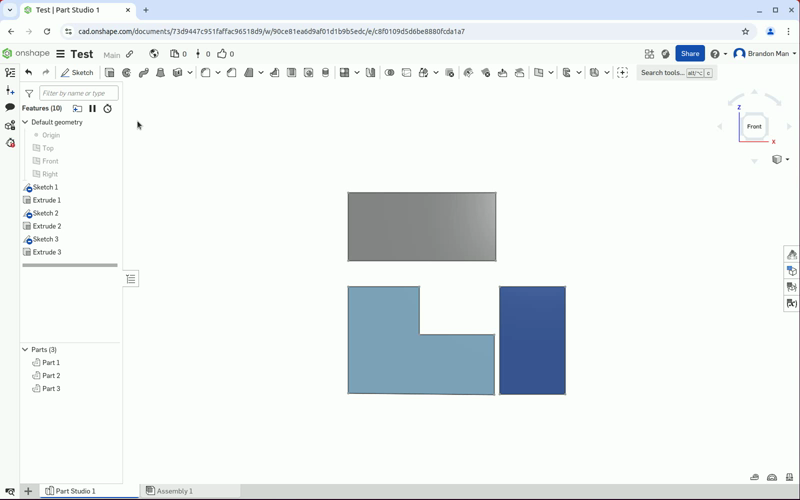
key(left, 2)
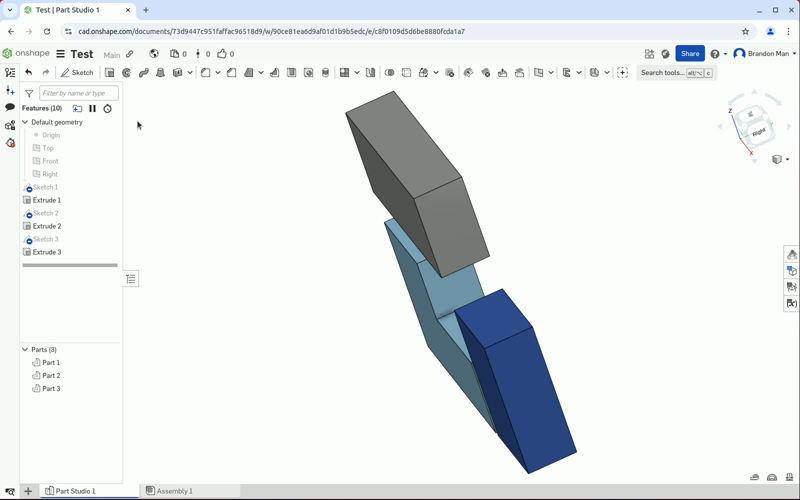
key(down, 2)
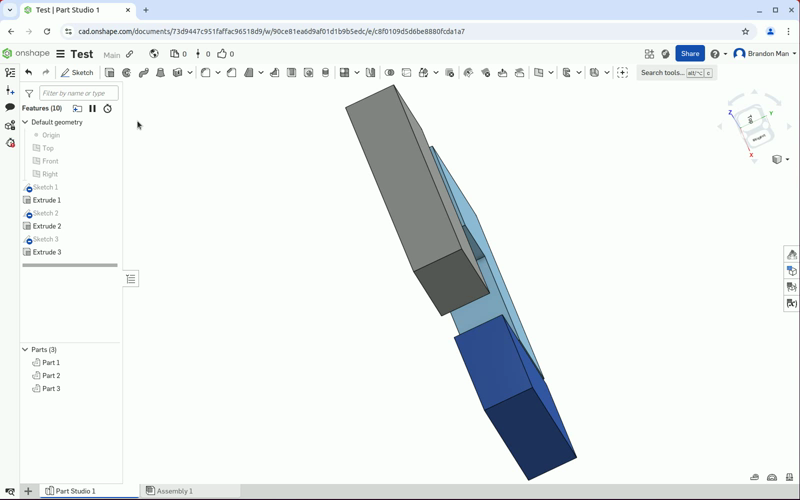
key(up, 2)
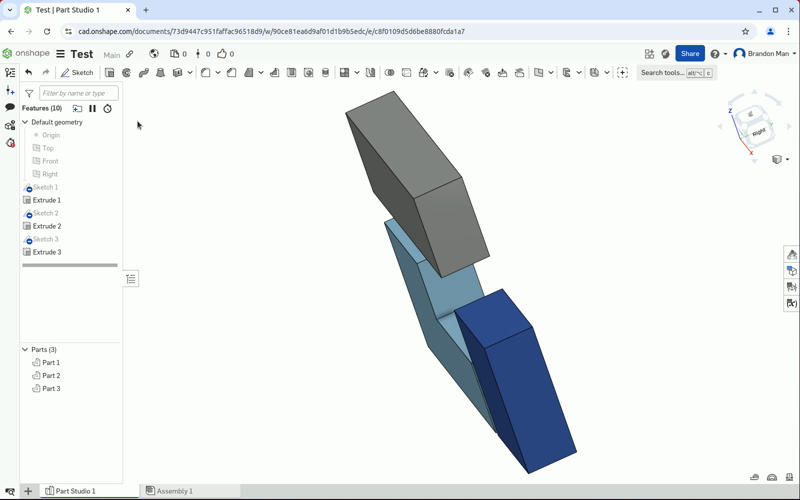
key(right, 2)
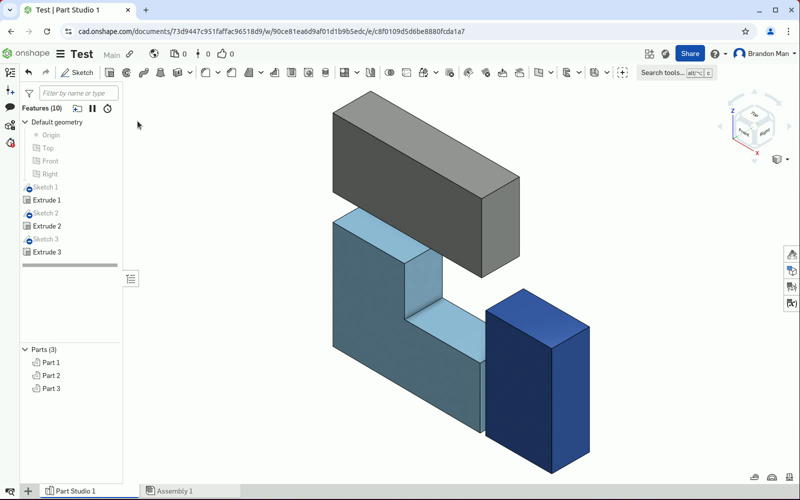
mouse_move(73, 189)
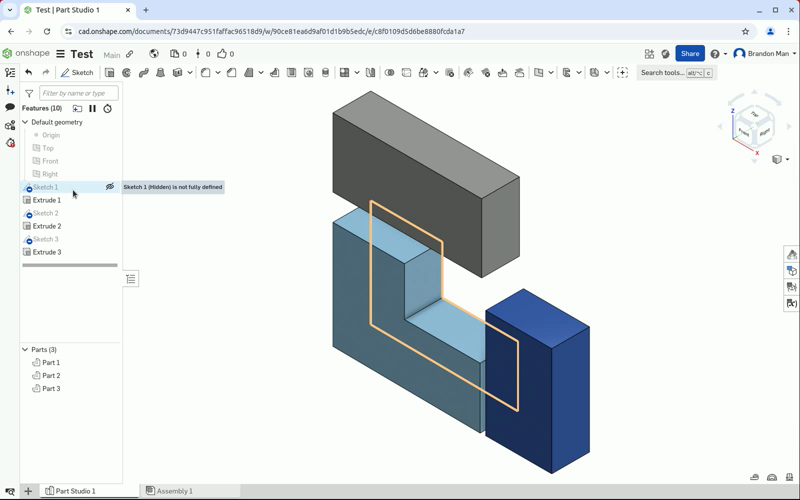
click(73, 189)